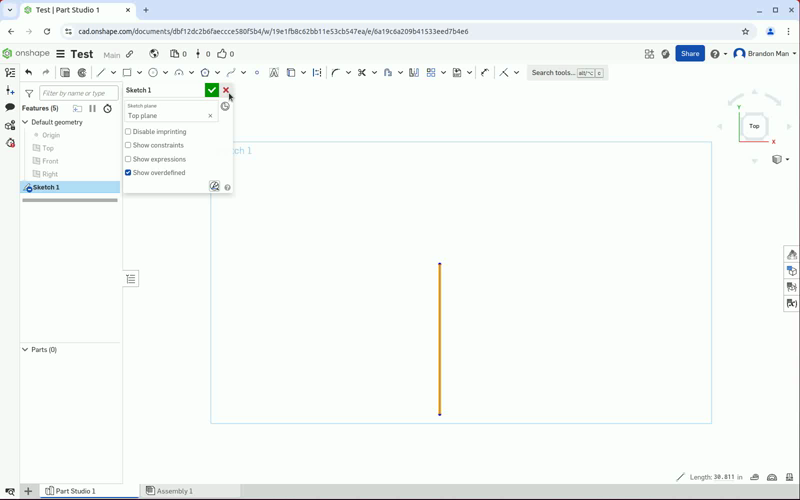
key(shift+h)
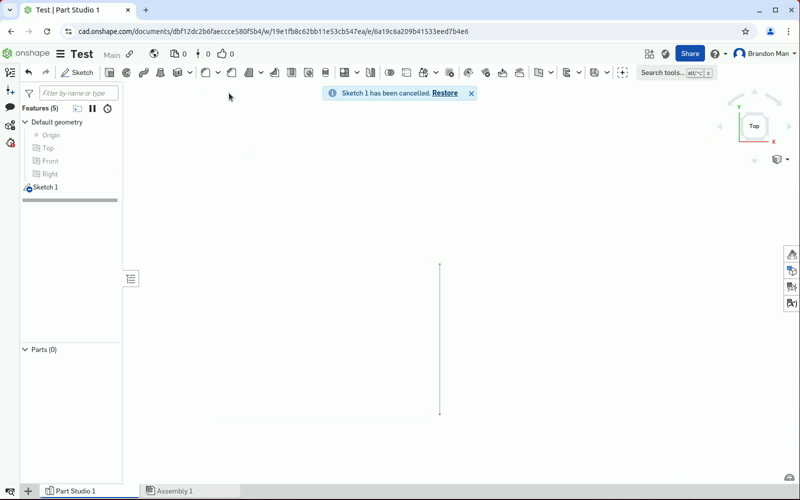
key(shift+s)
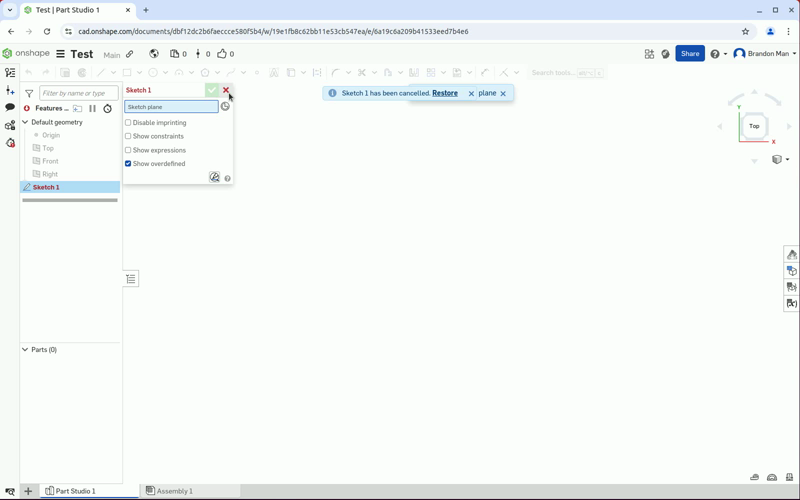
mouse_move(73, 150)
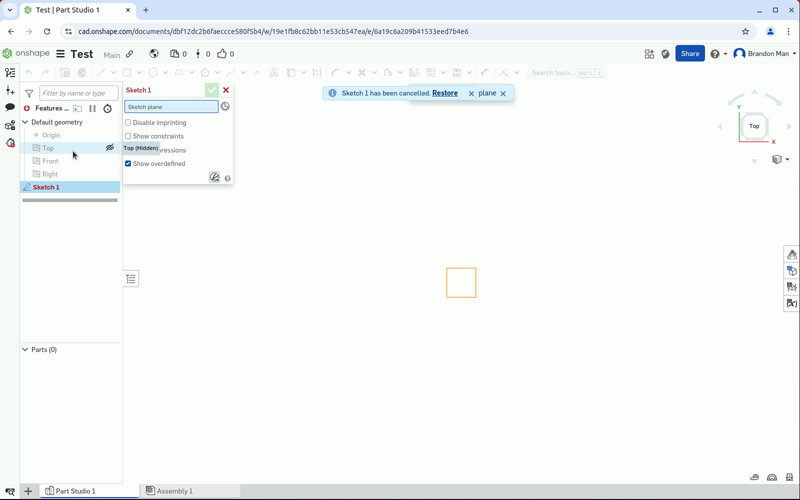
click(73, 150)
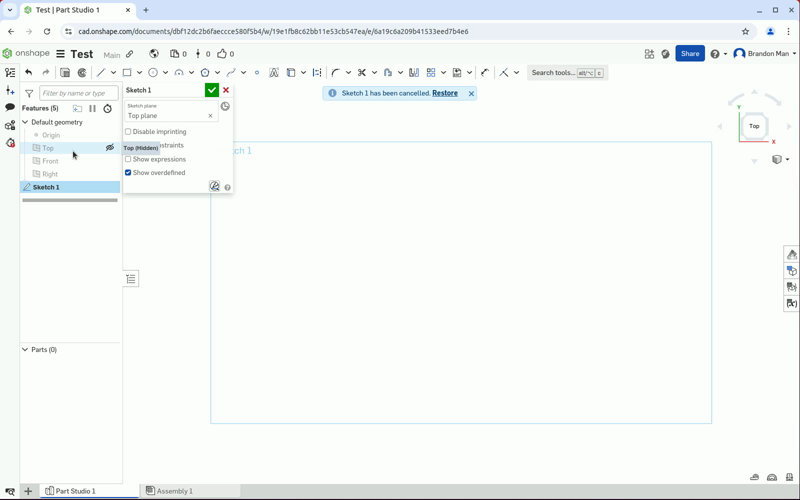
mouse_move(73, 352)
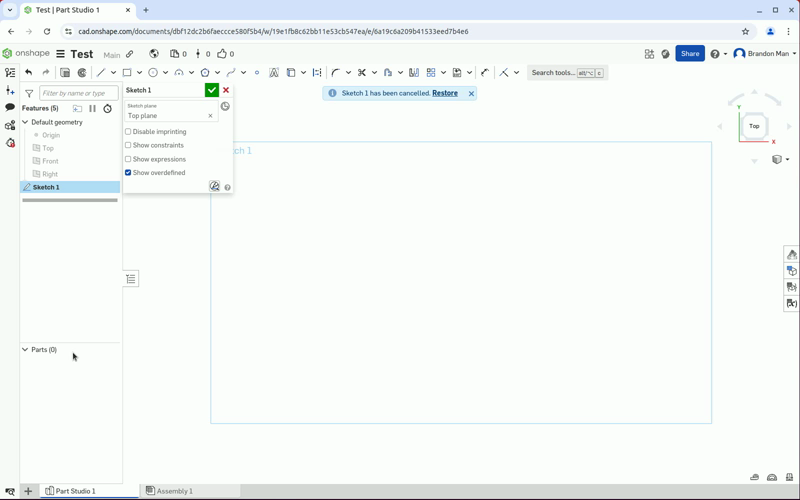
key(y)
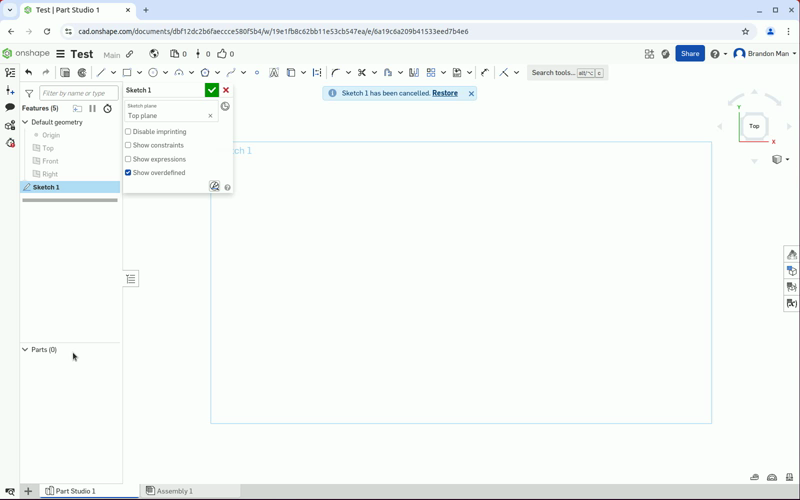
key(c)
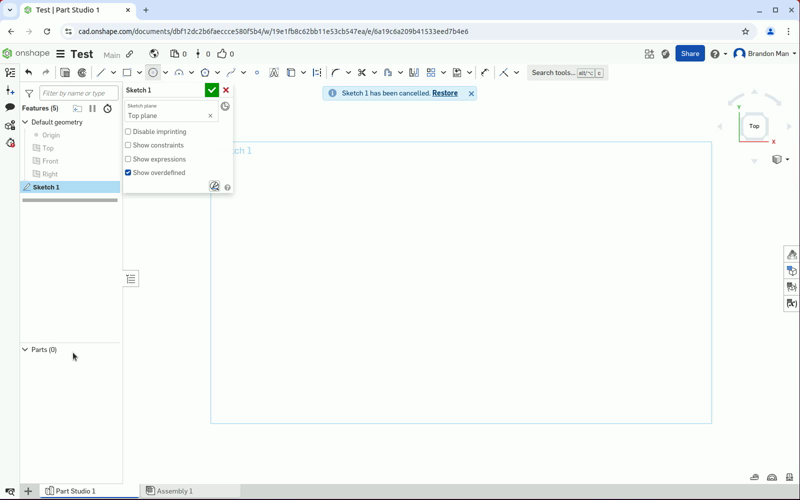
key_down(shift)
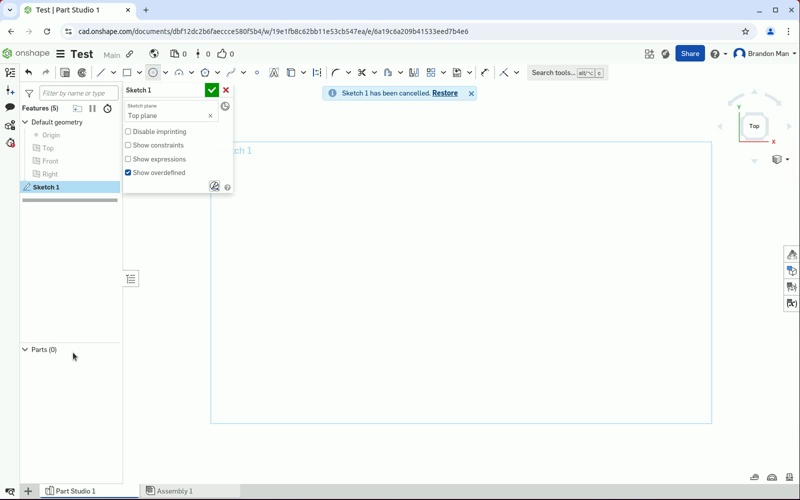
mouse_move(392, 282)
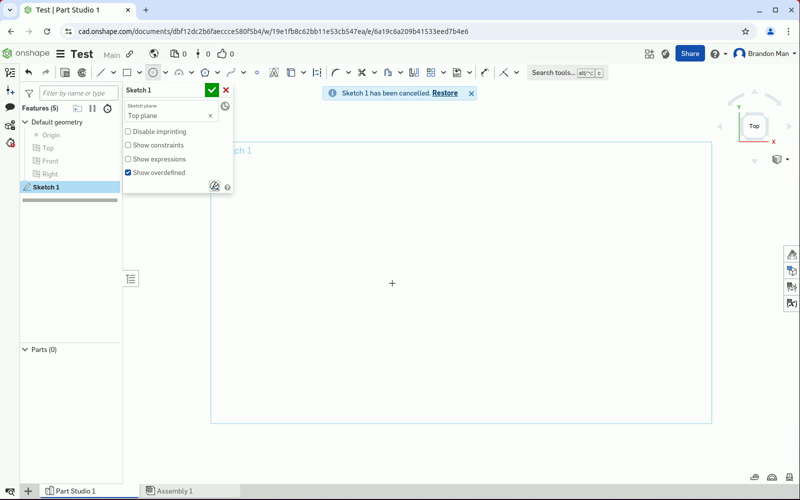
click(392, 282)
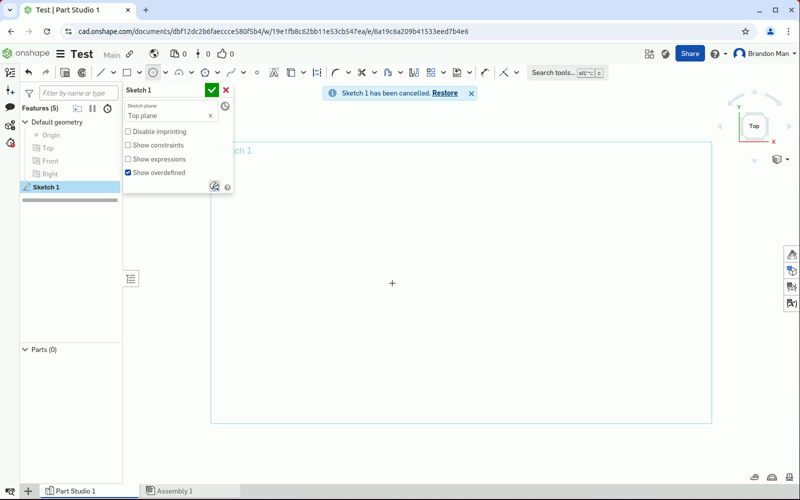
key_up(shift)
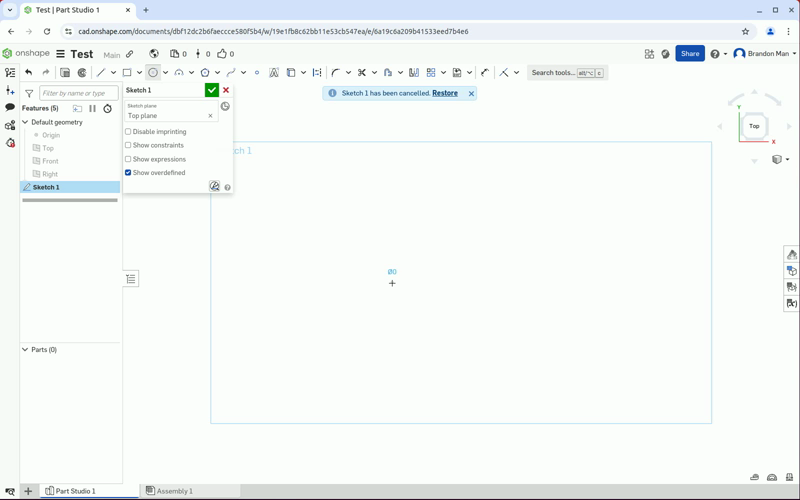
mouse_move(435, 282)
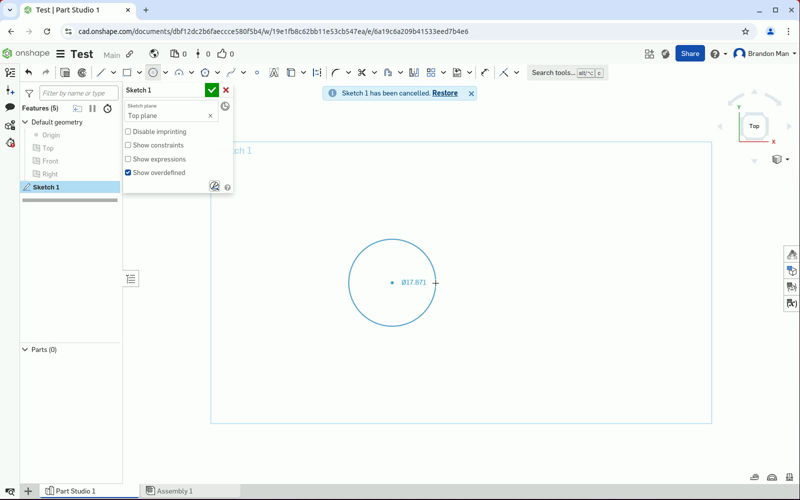
click(435, 282)
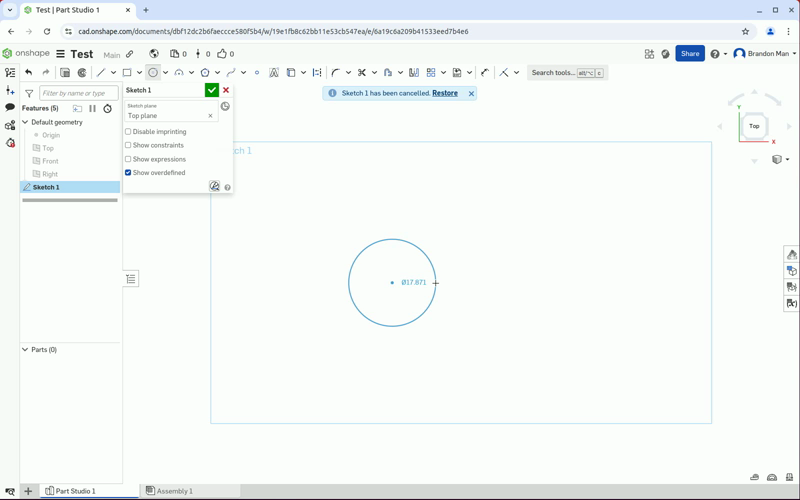
key(esc)
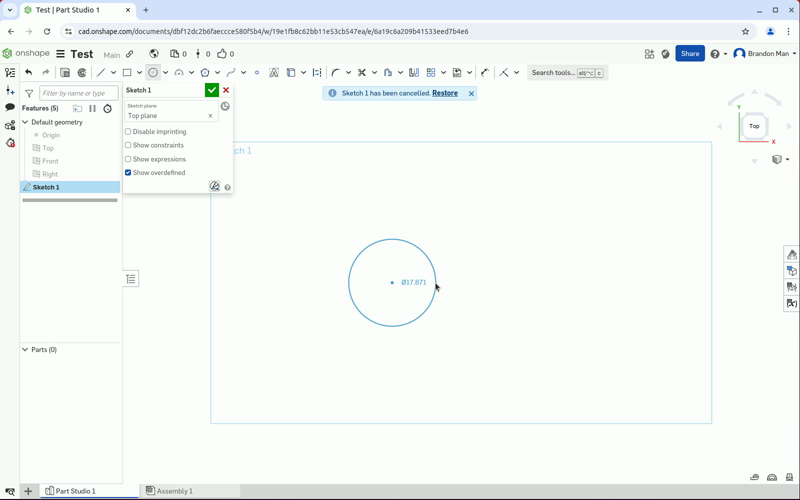
key(c)
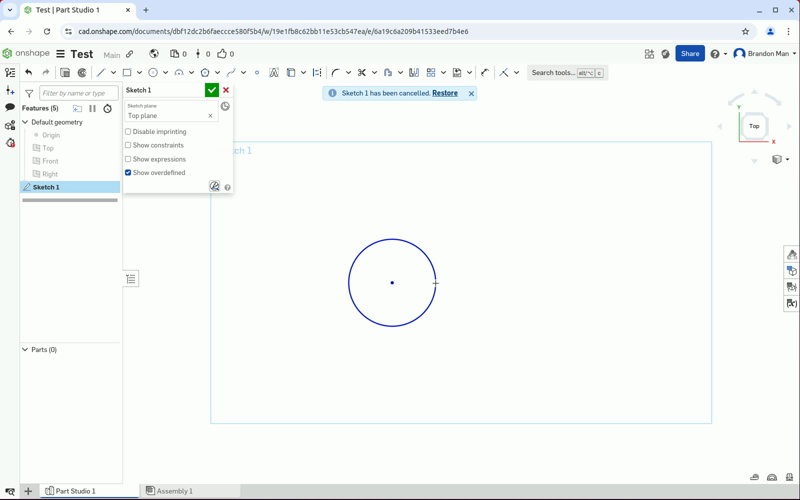
key_down(shift)
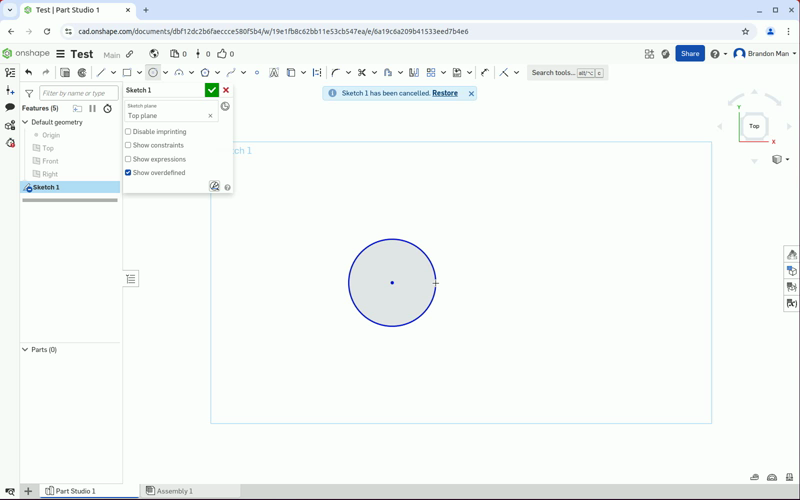
mouse_move(392, 282)
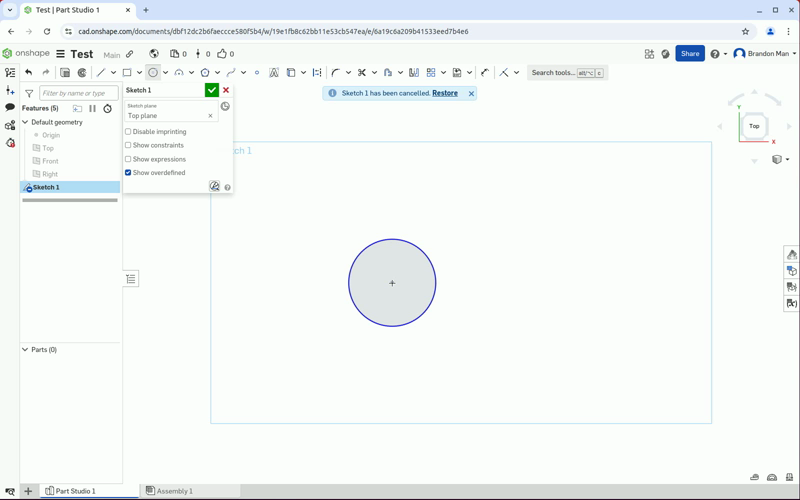
click(392, 282)
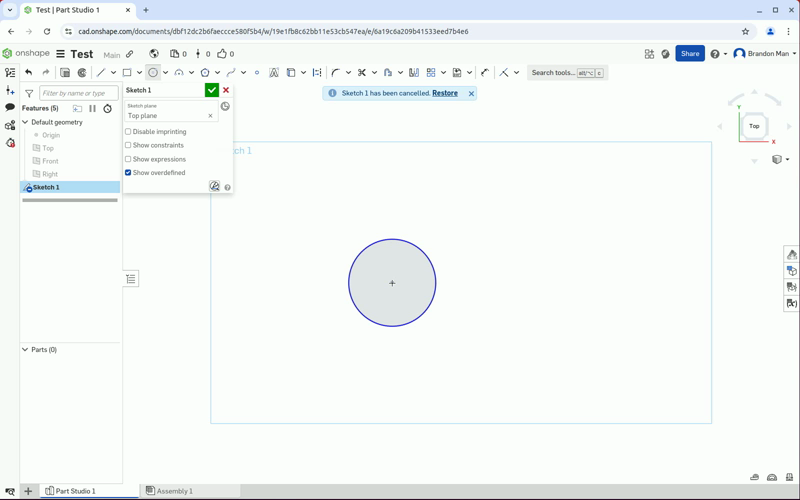
key_up(shift)
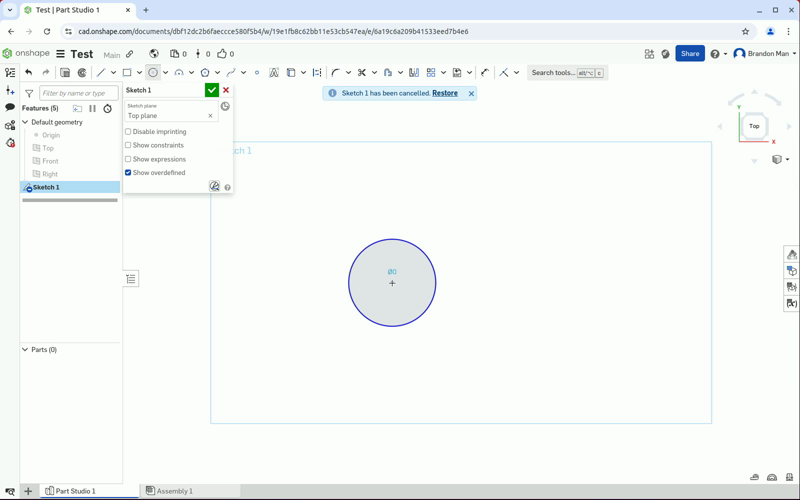
mouse_move(415, 282)
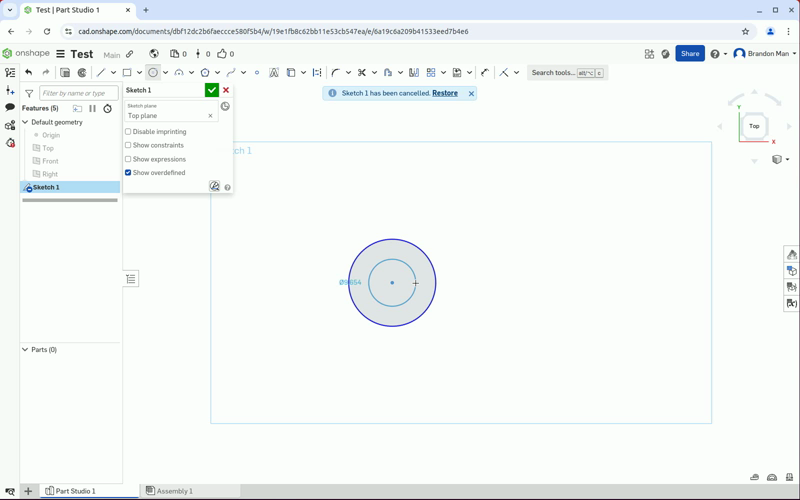
click(415, 282)
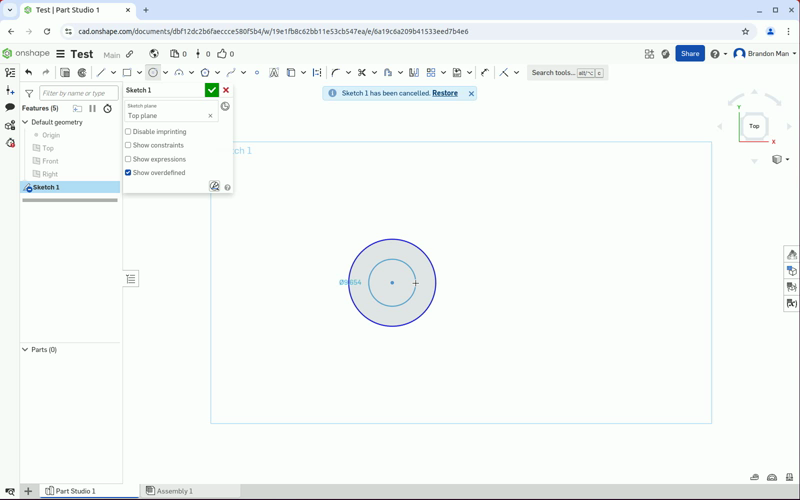
key(esc)
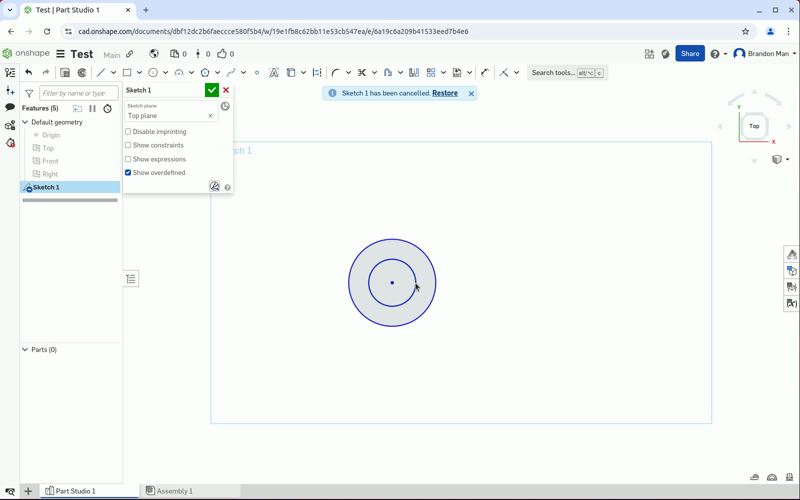
mouse_move(397, 242)
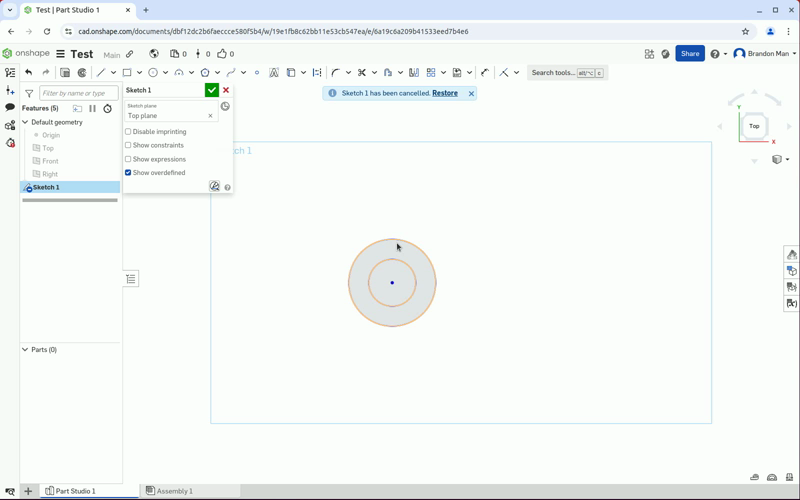
click(397, 242)
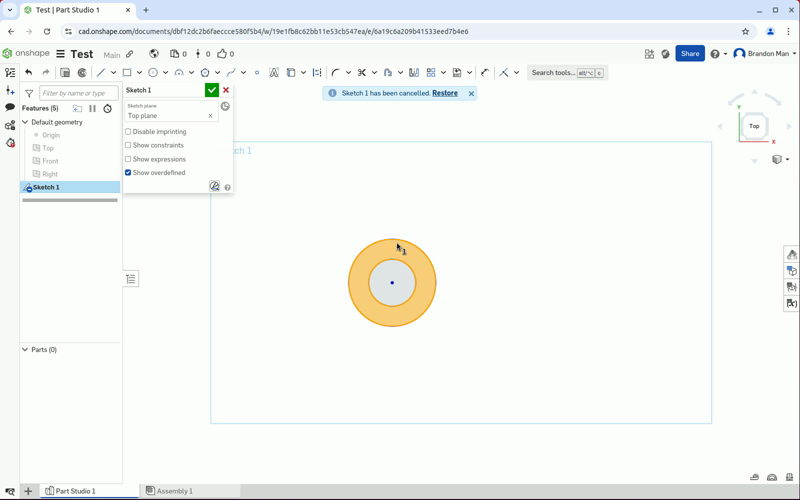
mouse_move(73, 352)
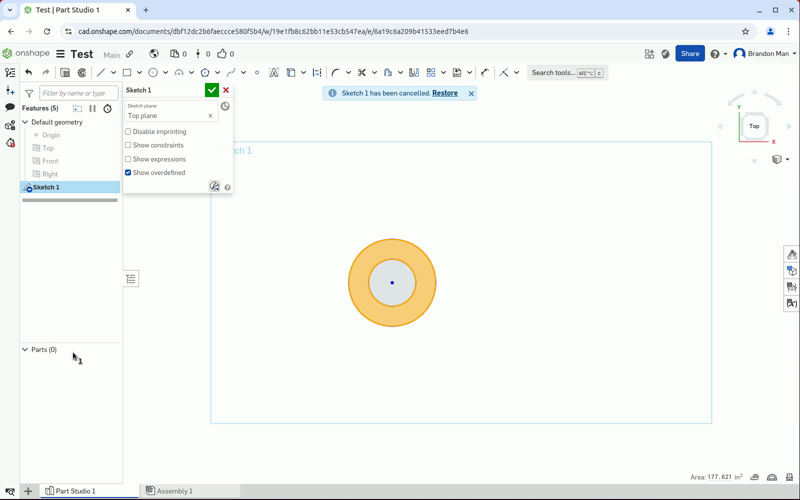
key(shift+y)
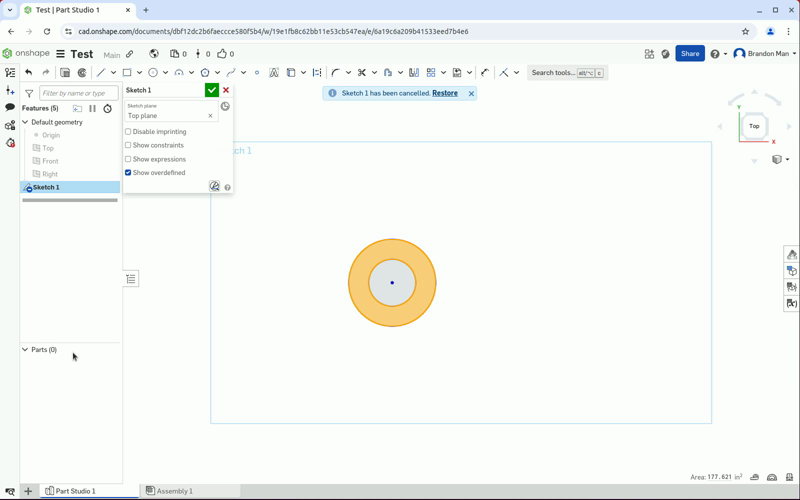
key(shift+e)
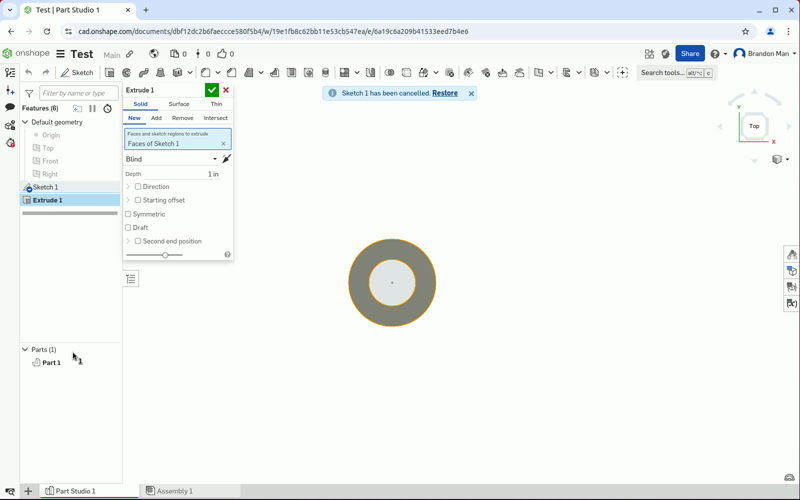
mouse_move(143, 106)
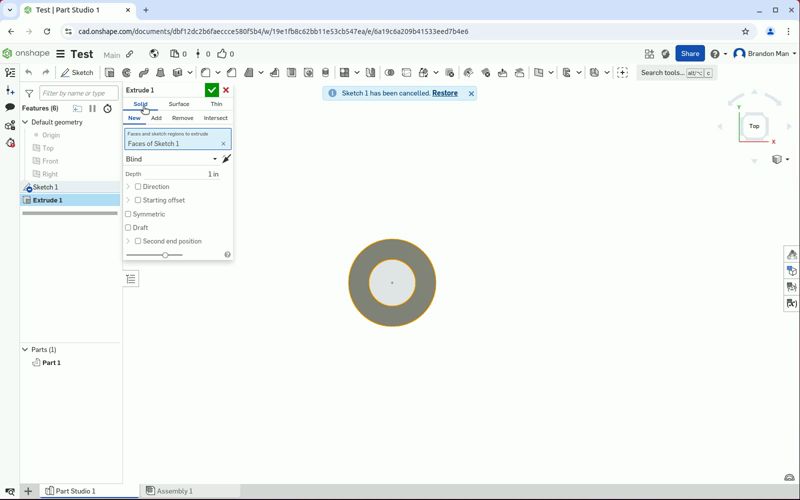
click(143, 106)
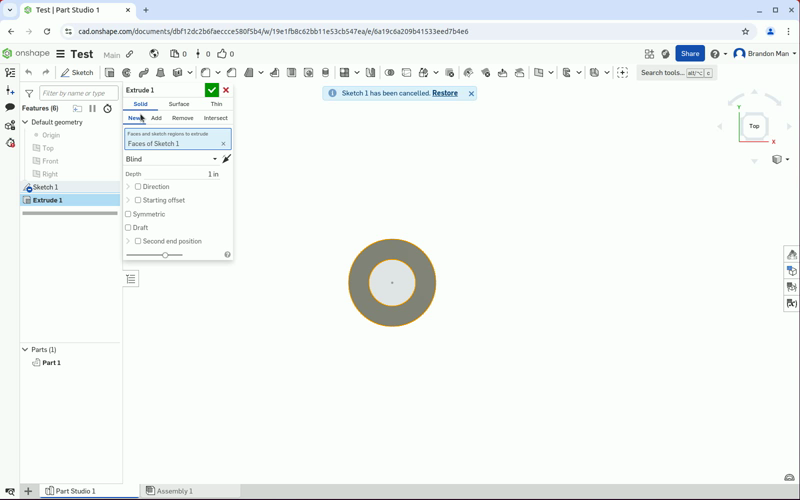
mouse_move(137, 120)
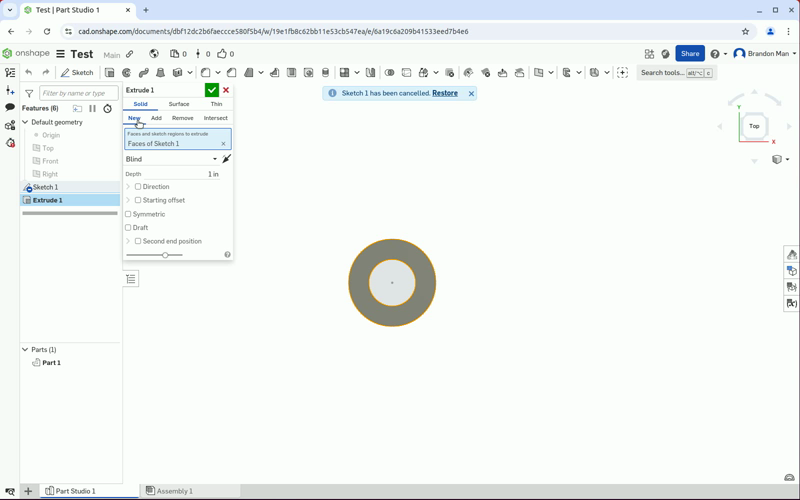
click(137, 120)
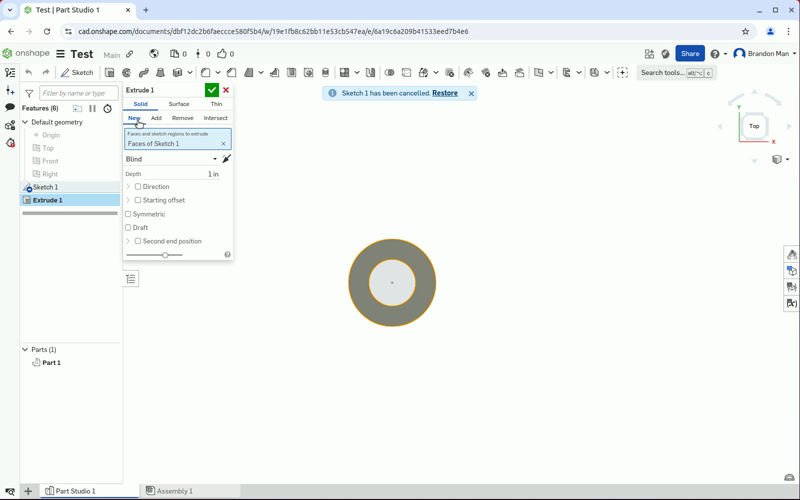
key(tab, 4)
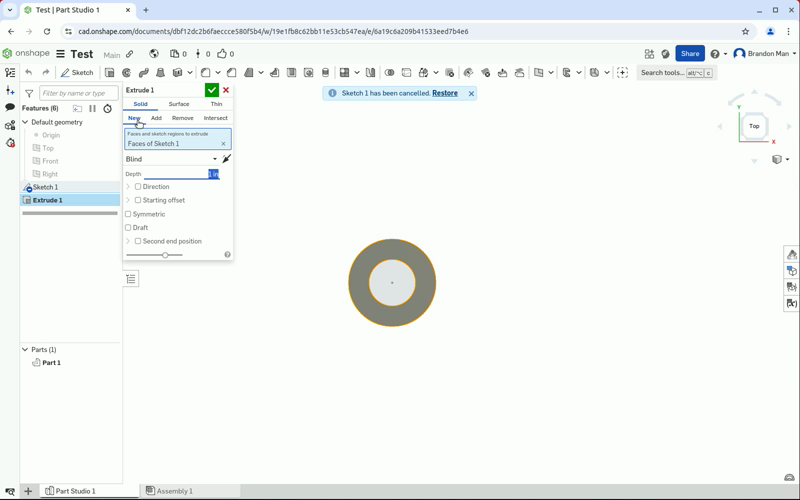
text(11.554)
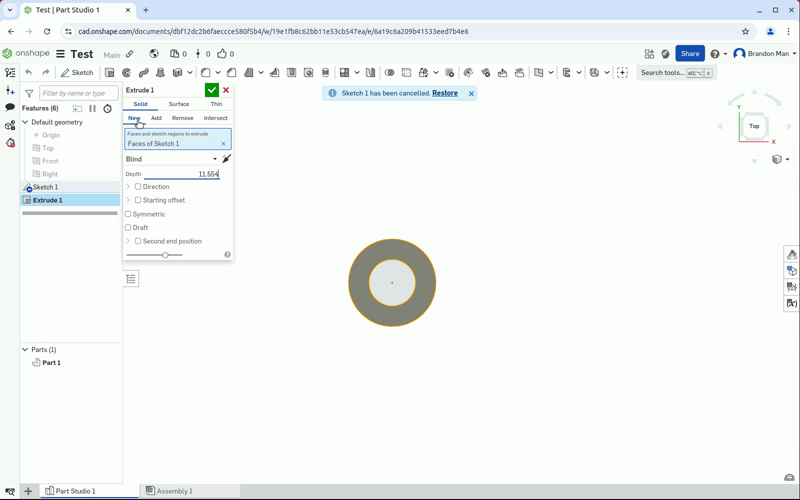
key(enter)
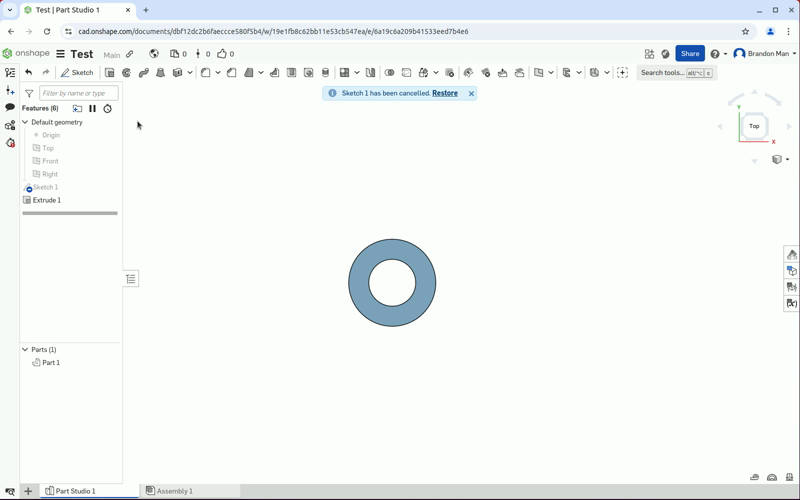
key(shift+h)
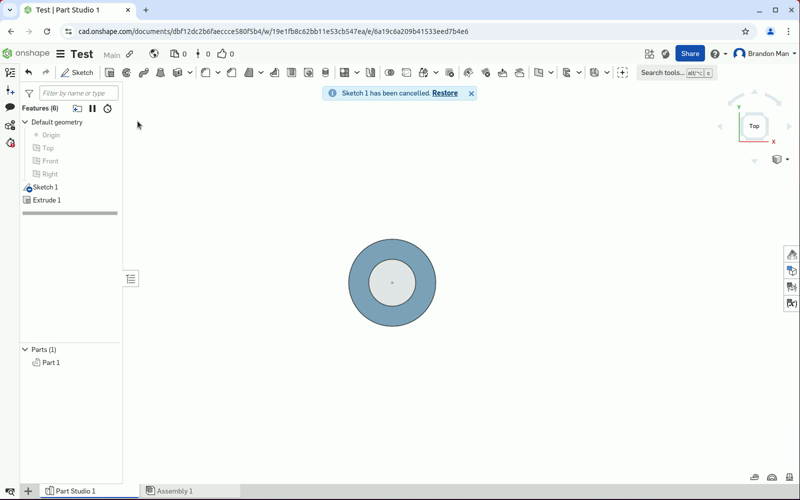
key(shift+h)
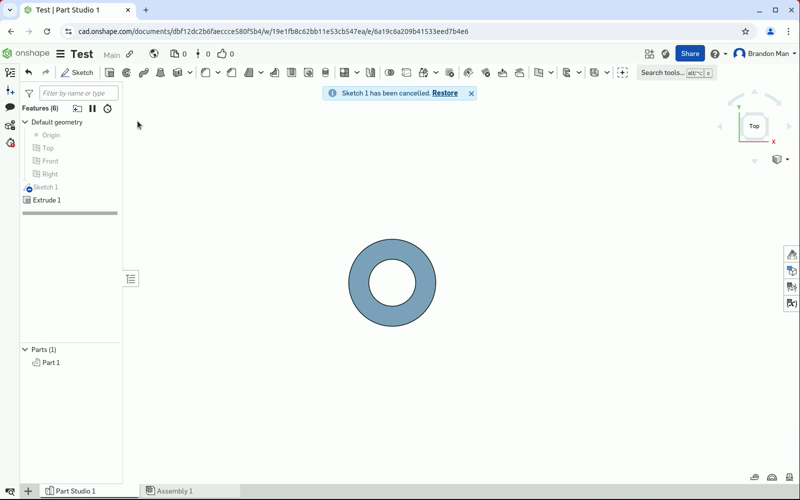
mouse_move(73, 189)
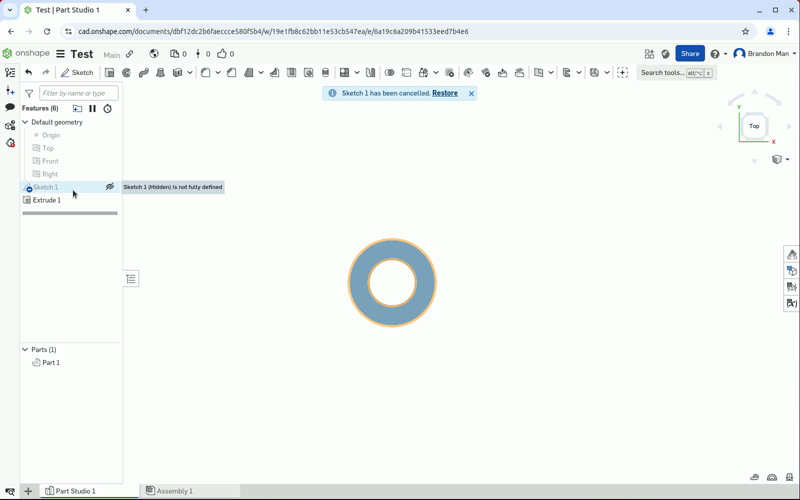
click(73, 189)
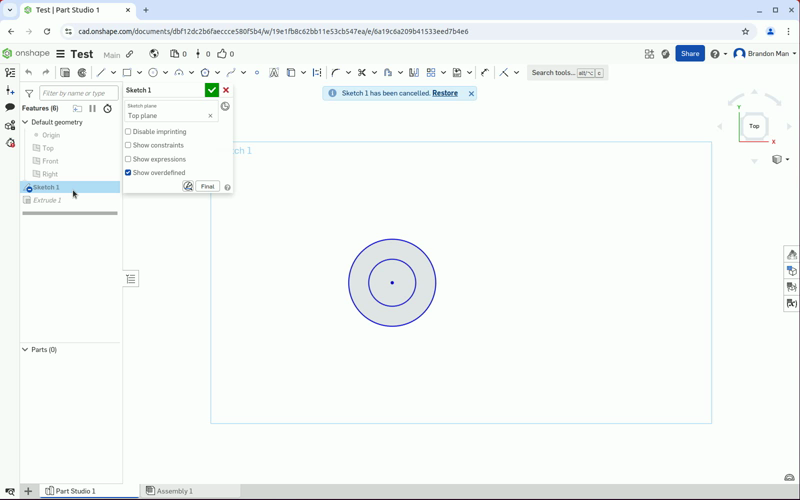
mouse_move(229, 92)
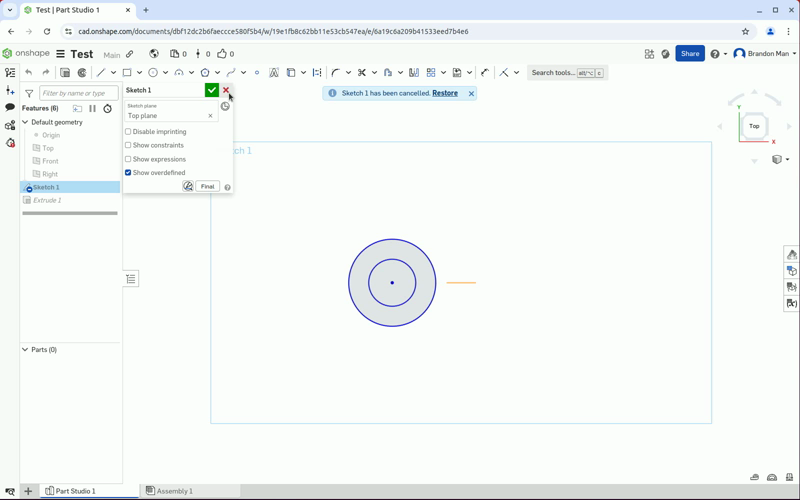
click(229, 92)
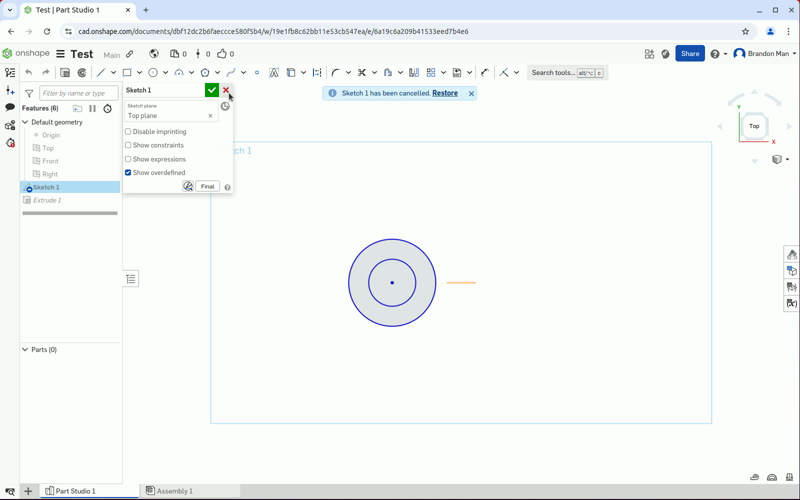
key(shift+s)
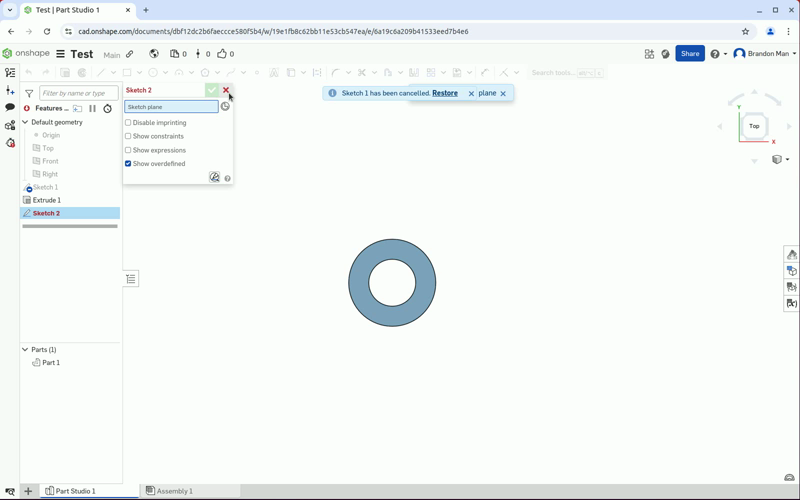
mouse_move(73, 150)
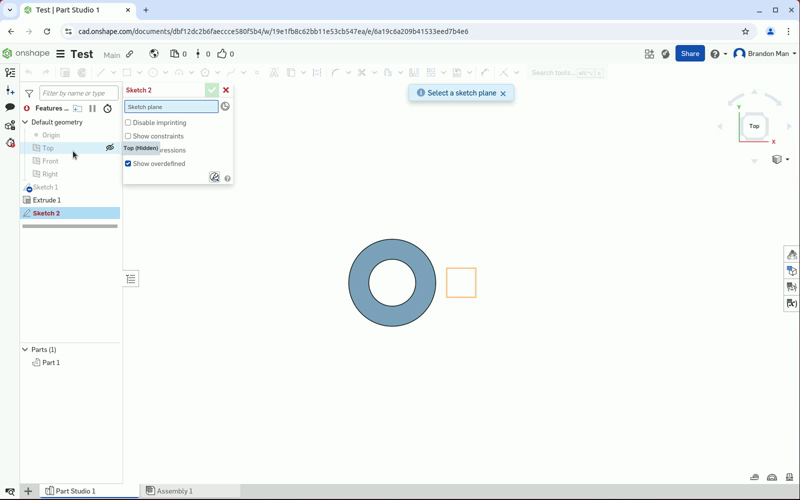
click(73, 150)
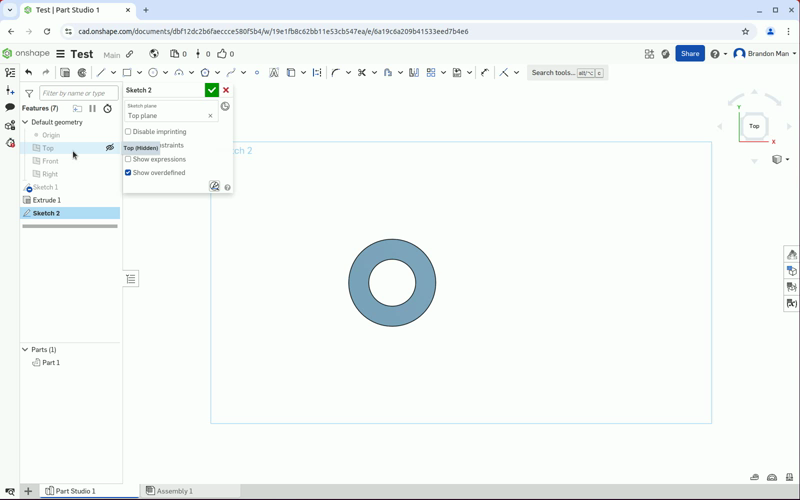
mouse_move(73, 352)
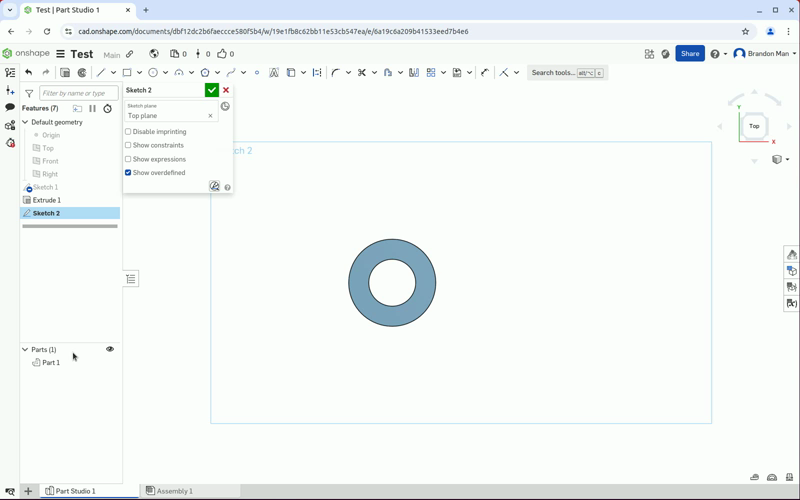
key(y)
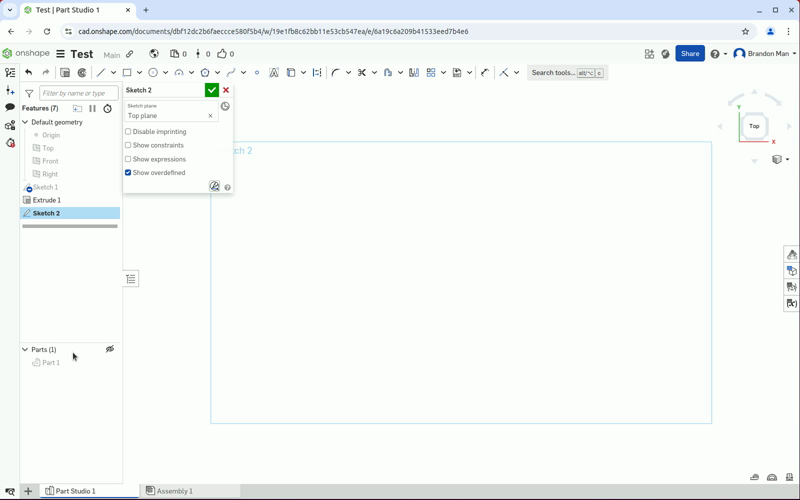
key(l)
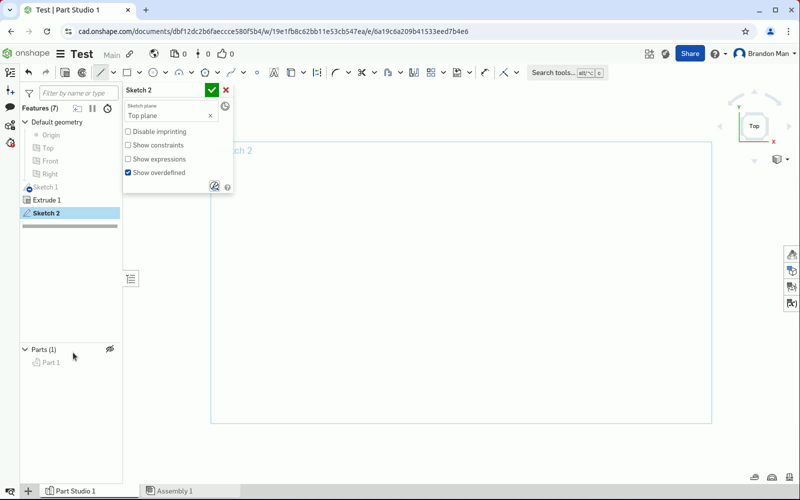
key_down(shift)
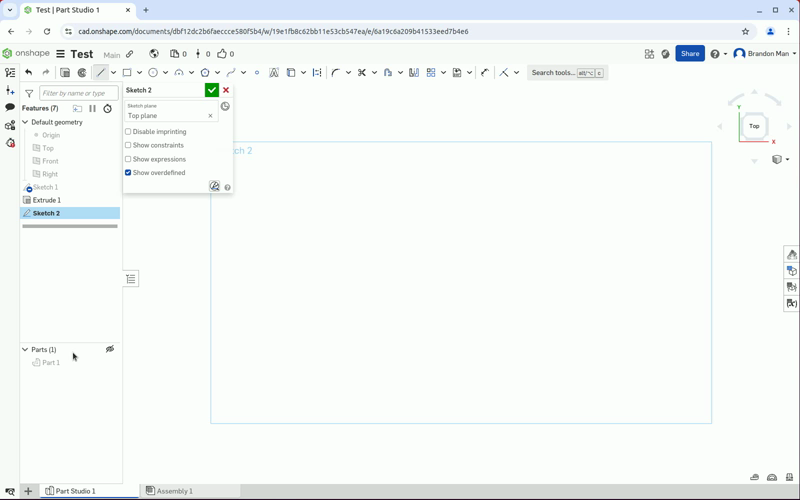
mouse_move(391, 326)
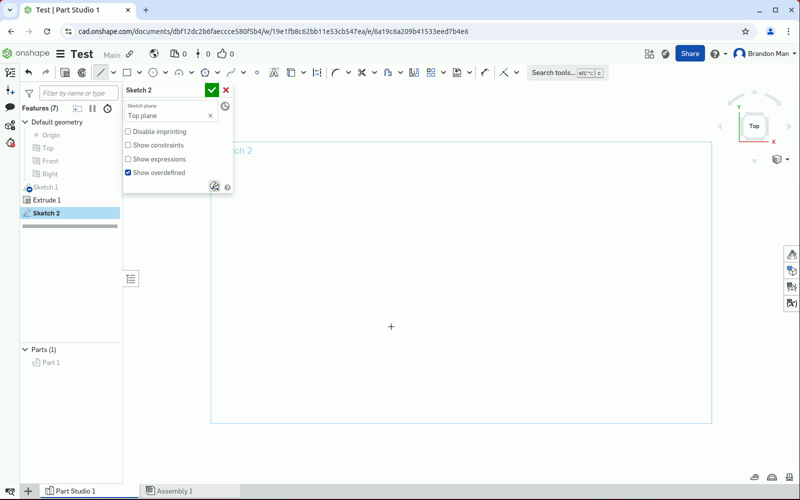
click(391, 326)
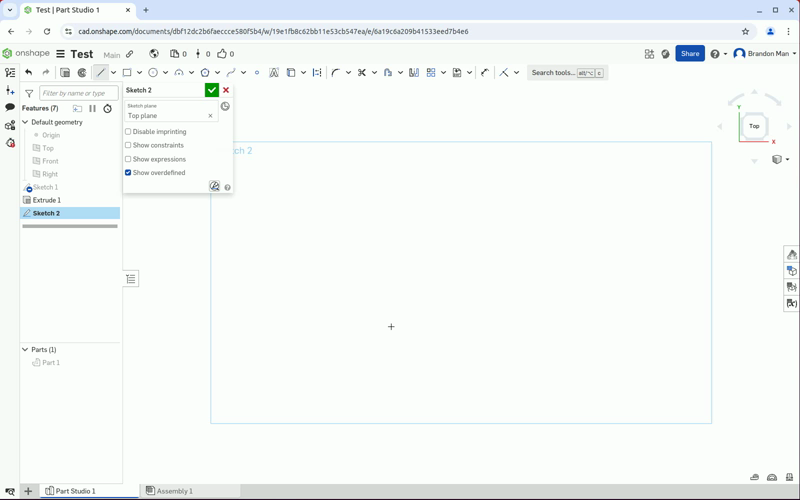
key_up(shift)
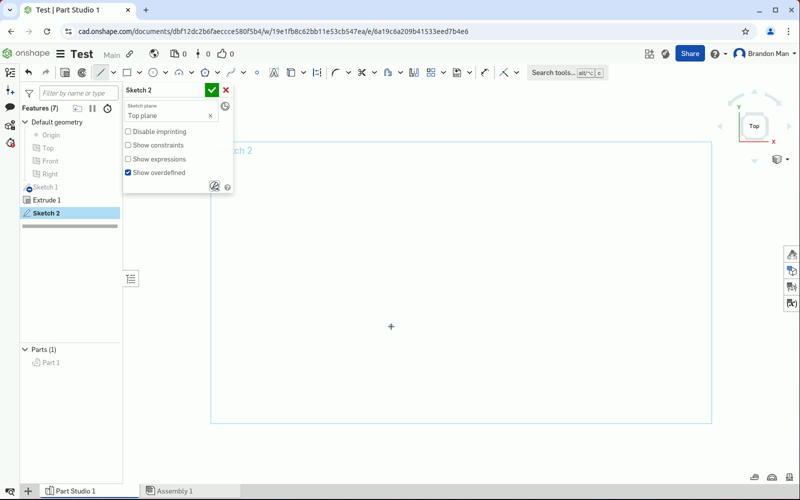
key_down(shift)
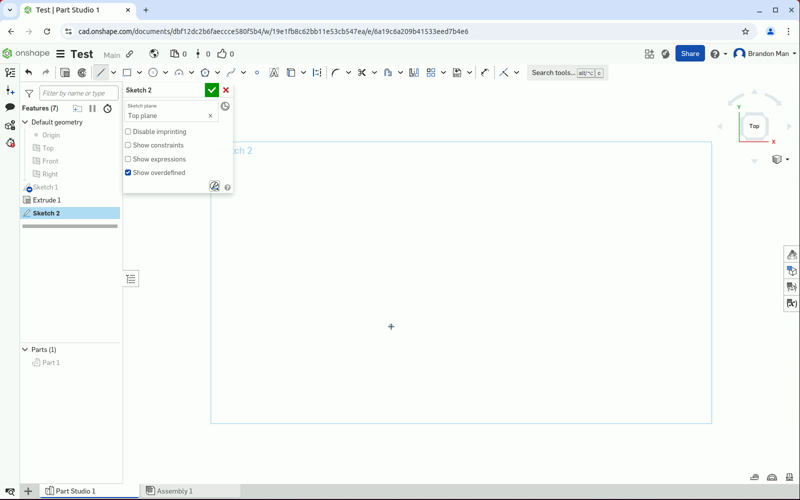
mouse_move(529, 324)
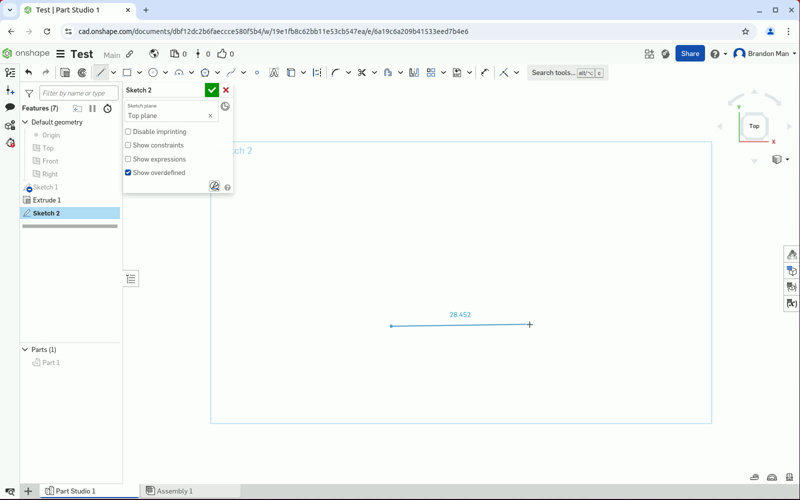
click(529, 324)
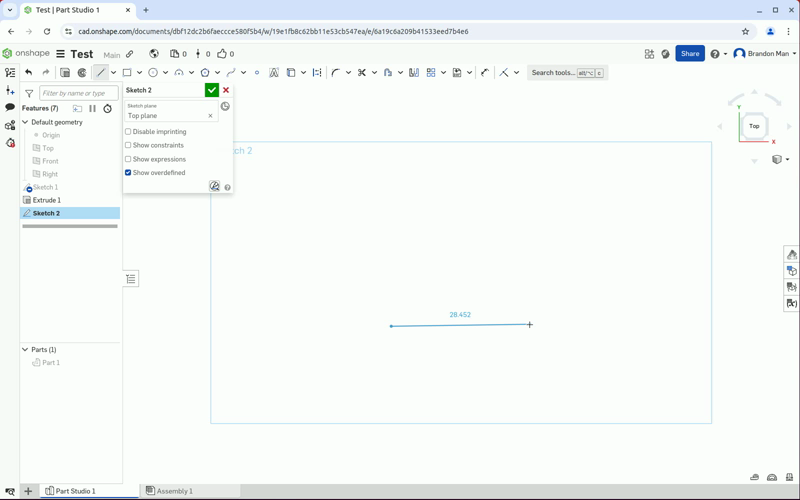
key_up(shift)
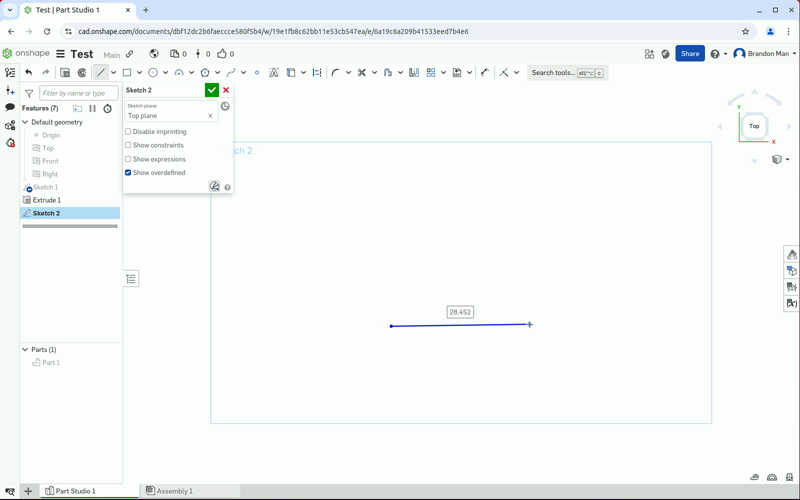
key(esc)
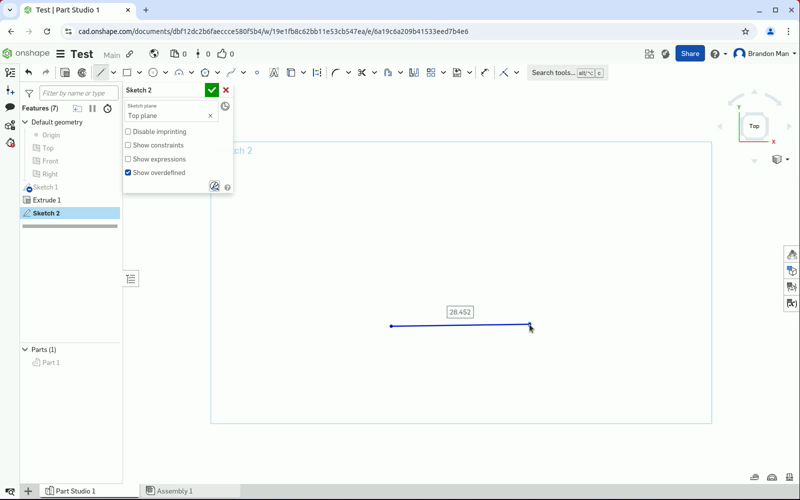
key(a)
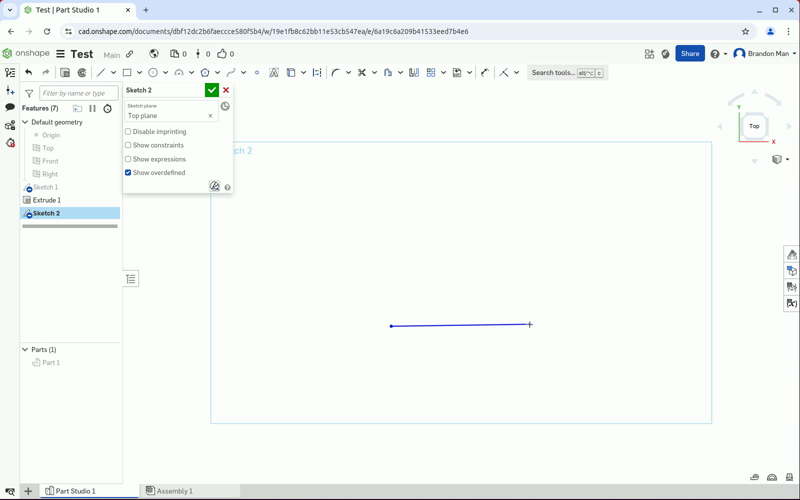
mouse_move(529, 324)
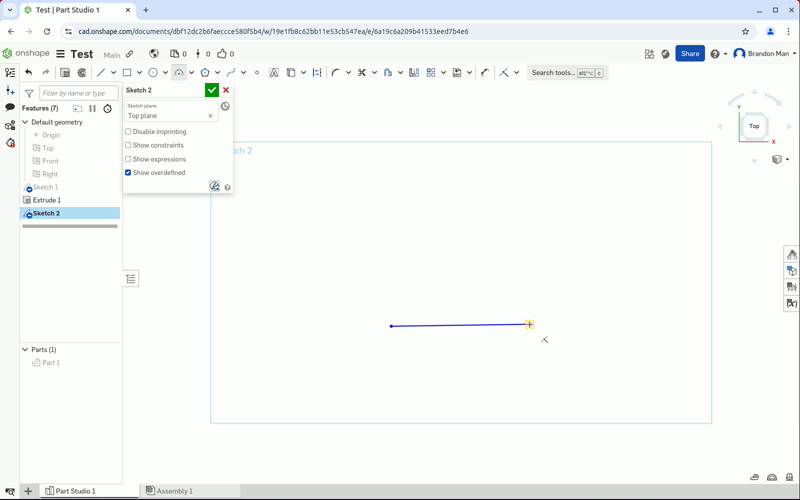
click(529, 324)
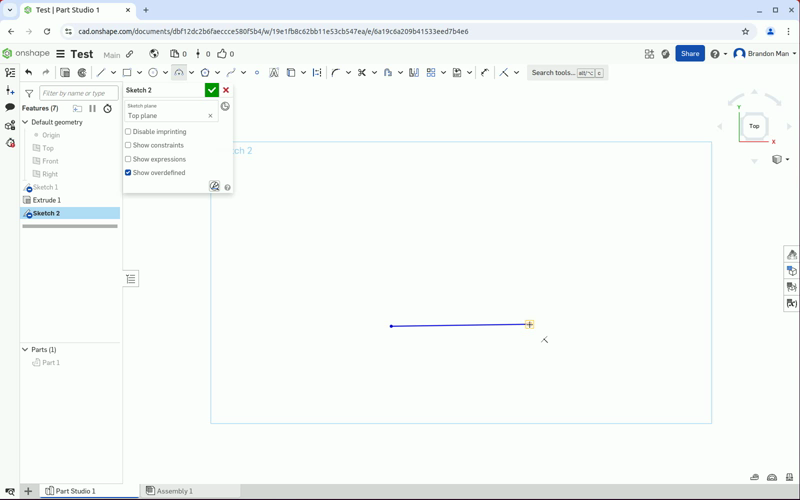
key_down(shift)
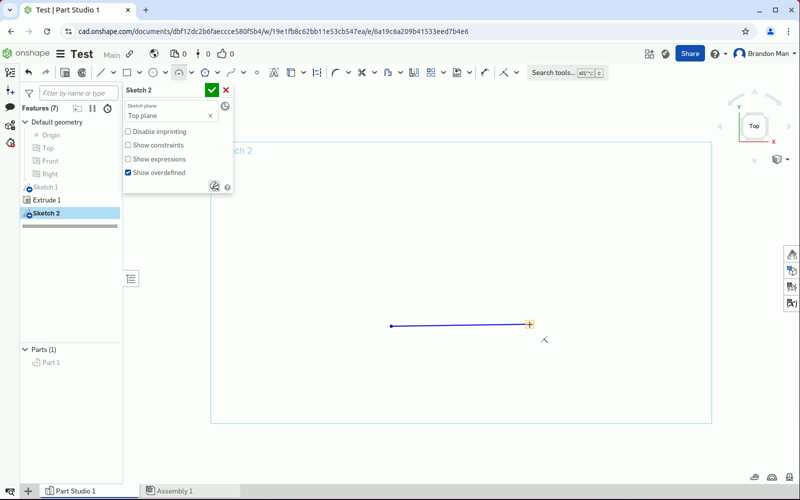
mouse_move(529, 241)
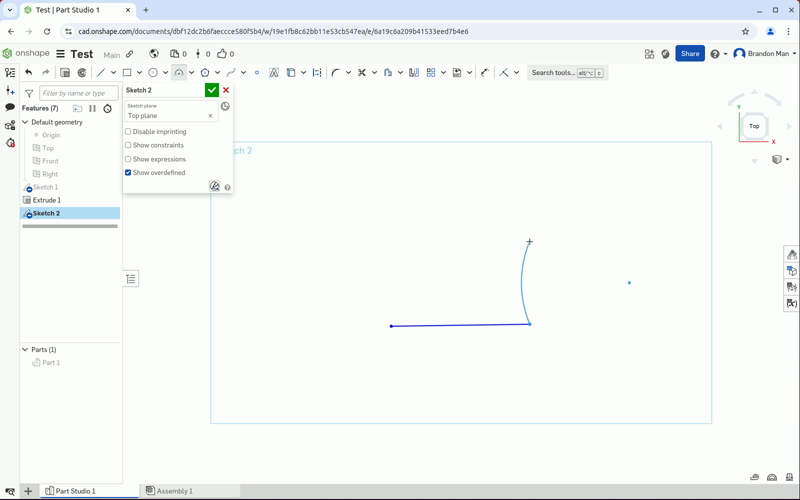
click(529, 241)
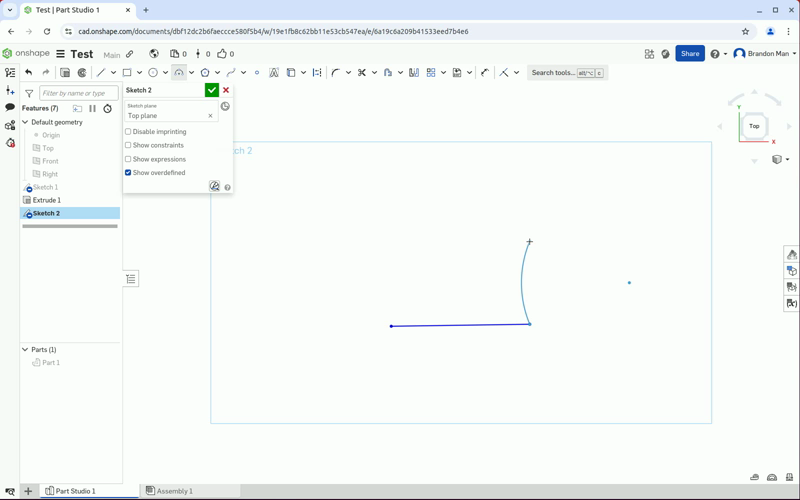
mouse_move(570, 282)
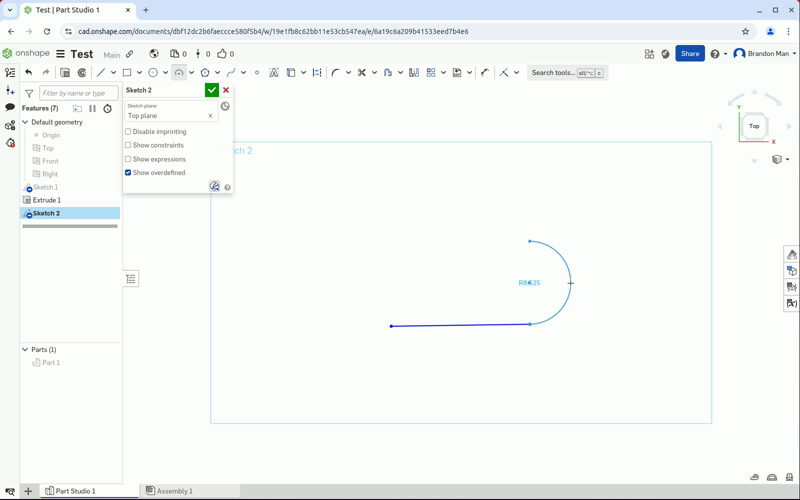
click(570, 282)
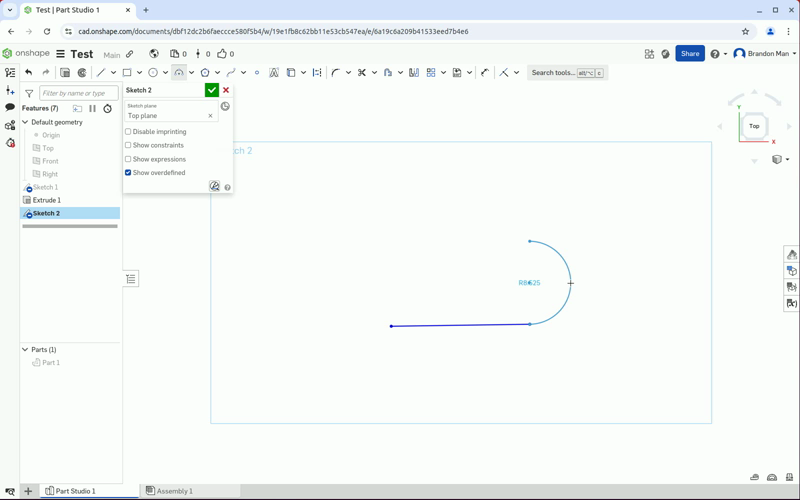
key_up(shift)
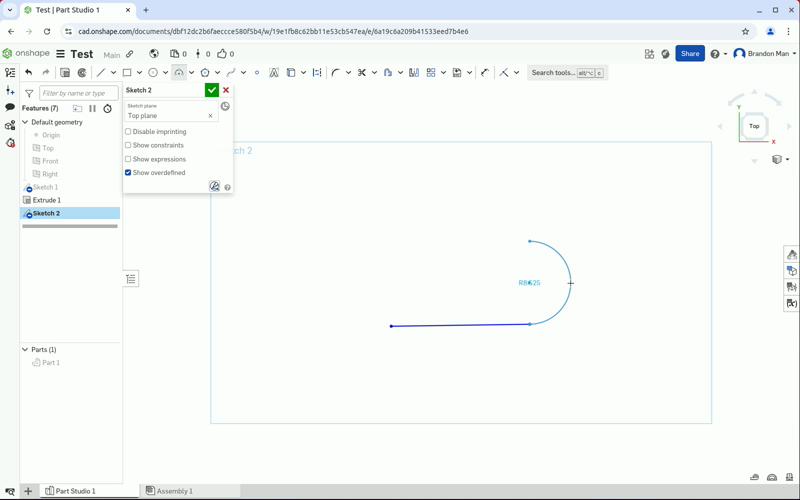
key(esc)
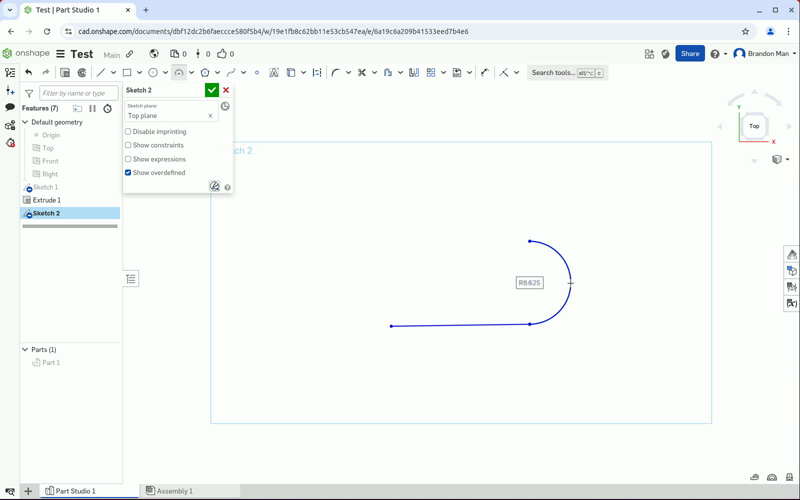
key(l)
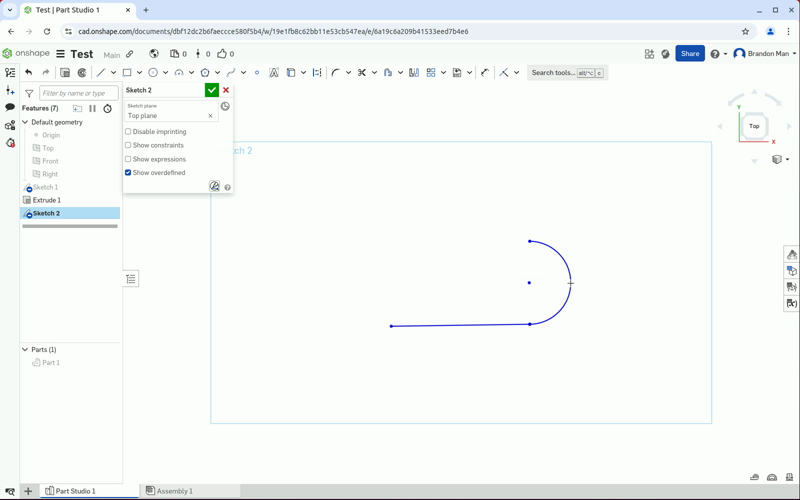
mouse_move(529, 241)
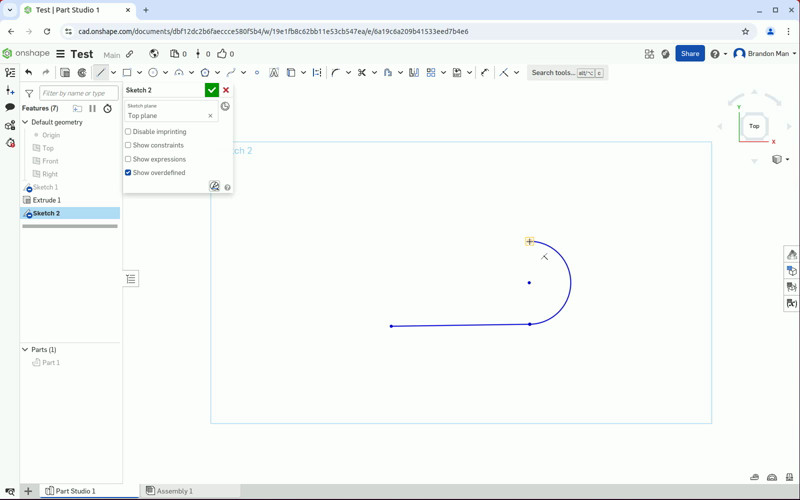
click(529, 241)
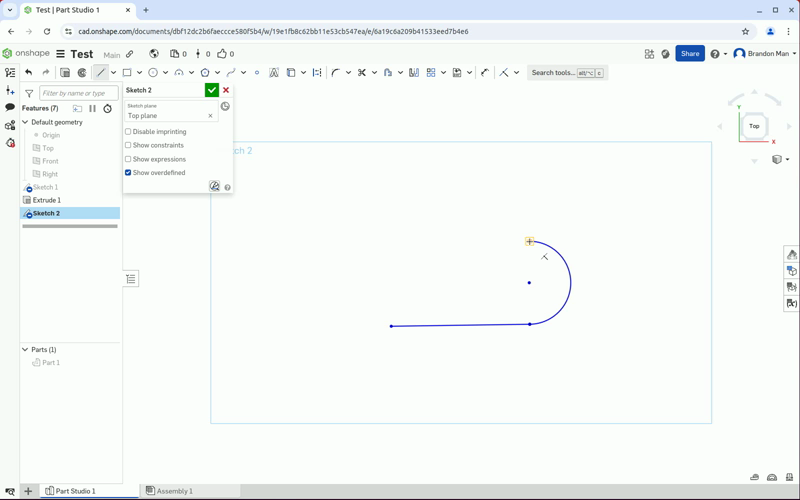
key_down(shift)
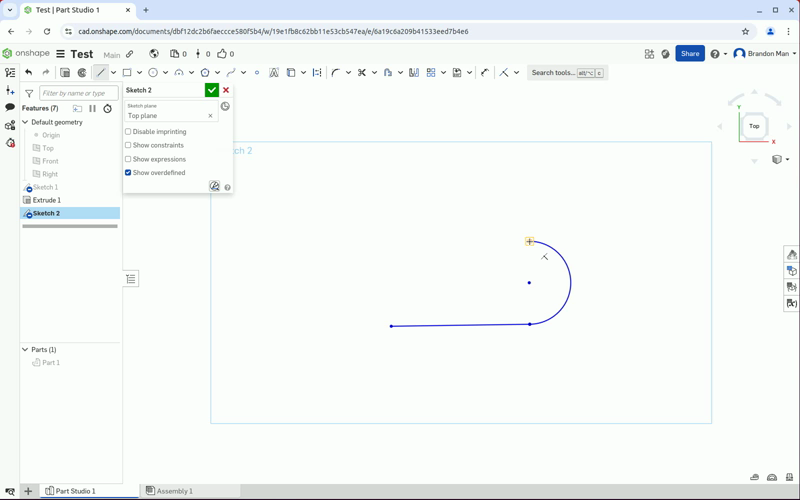
mouse_move(391, 241)
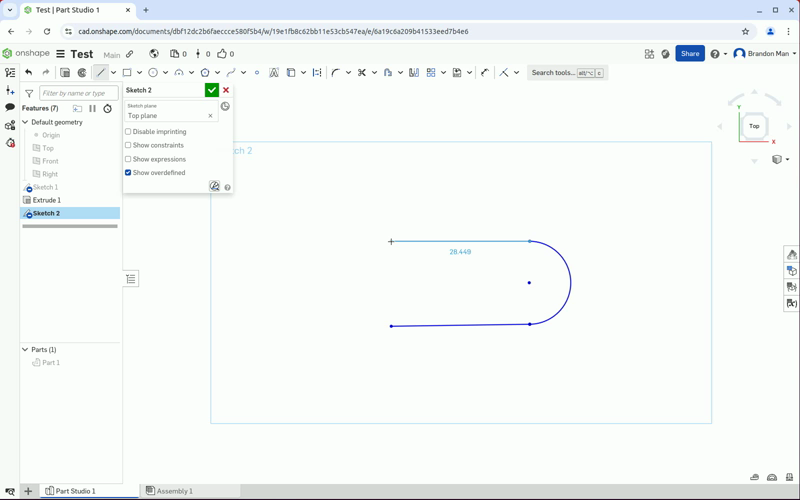
click(391, 241)
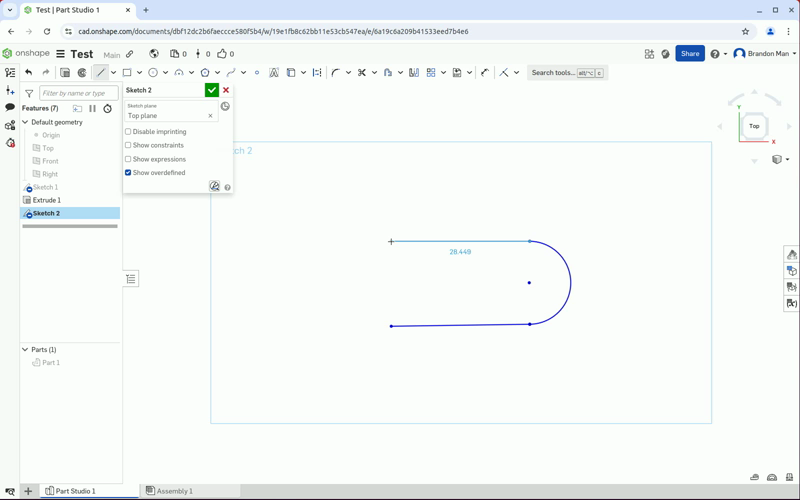
key_up(shift)
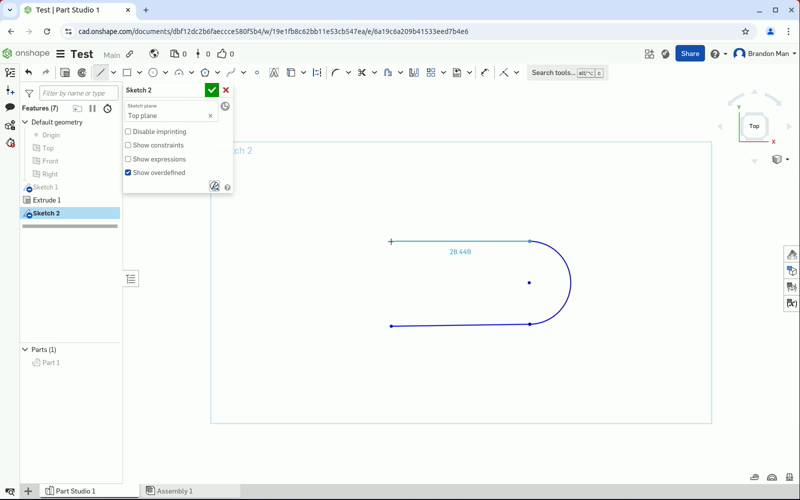
key(esc)
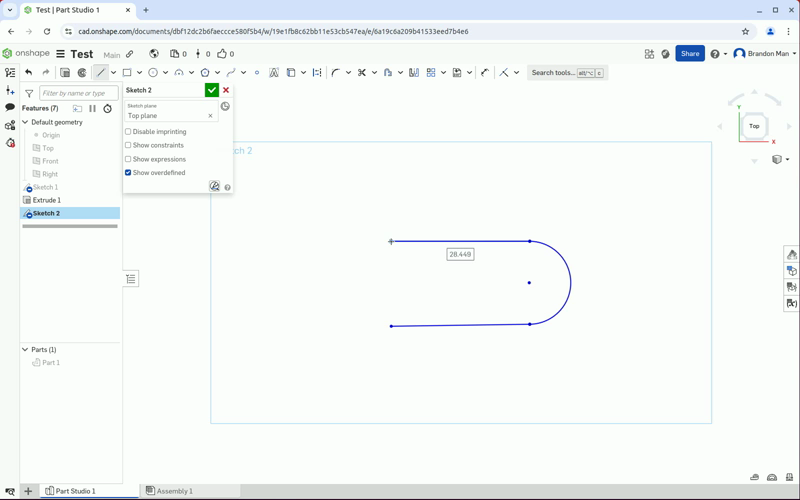
key(a)
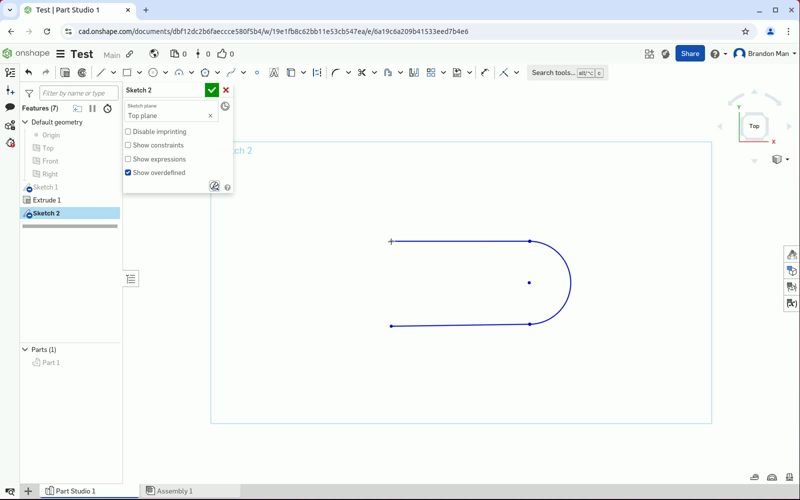
mouse_move(391, 241)
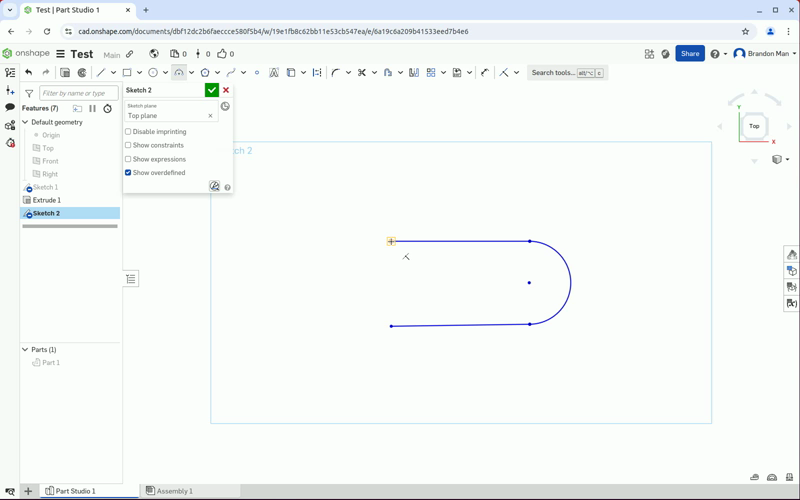
click(391, 241)
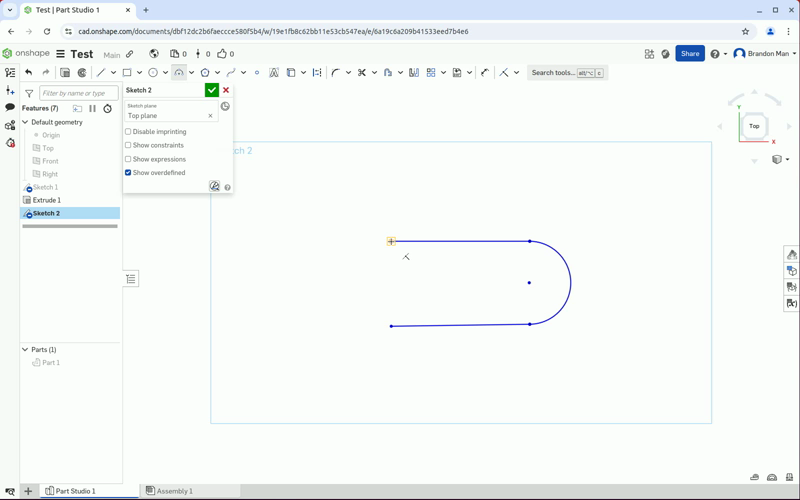
mouse_move(391, 326)
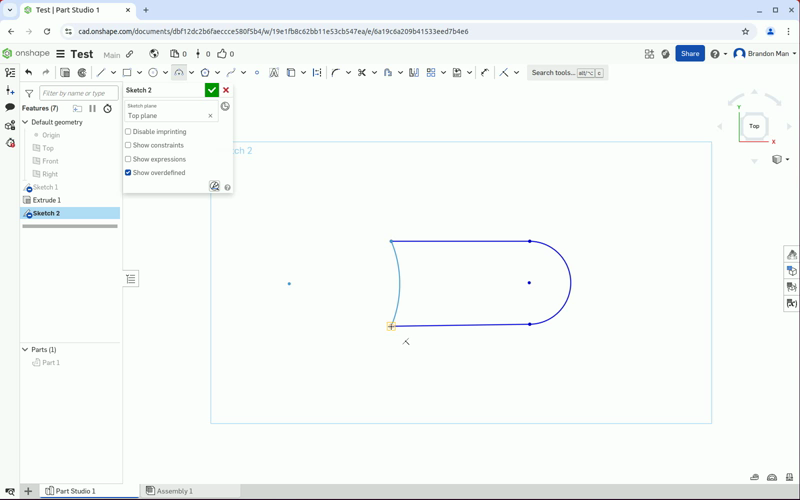
click(391, 326)
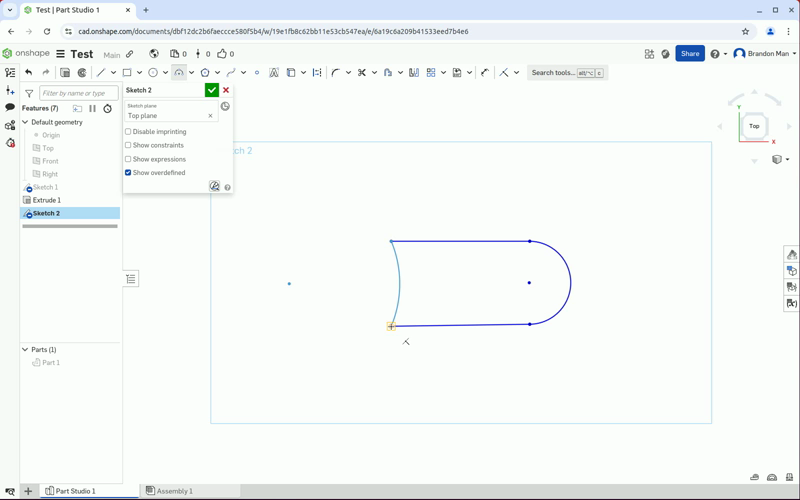
key_down(shift)
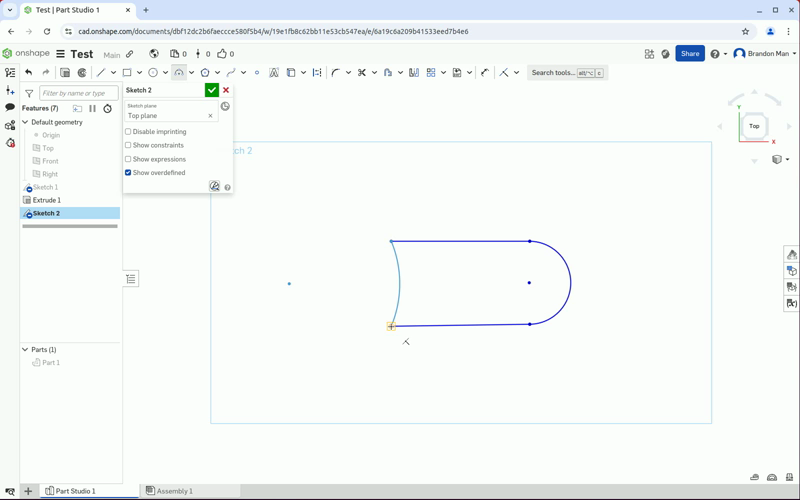
mouse_move(433, 283)
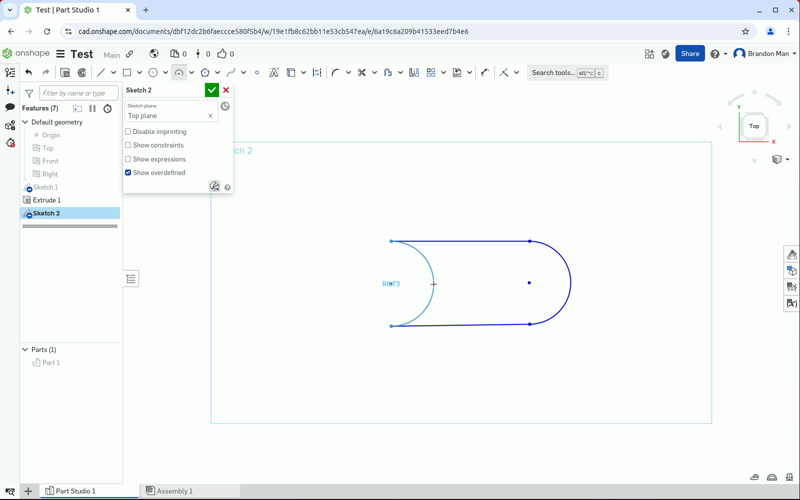
click(433, 283)
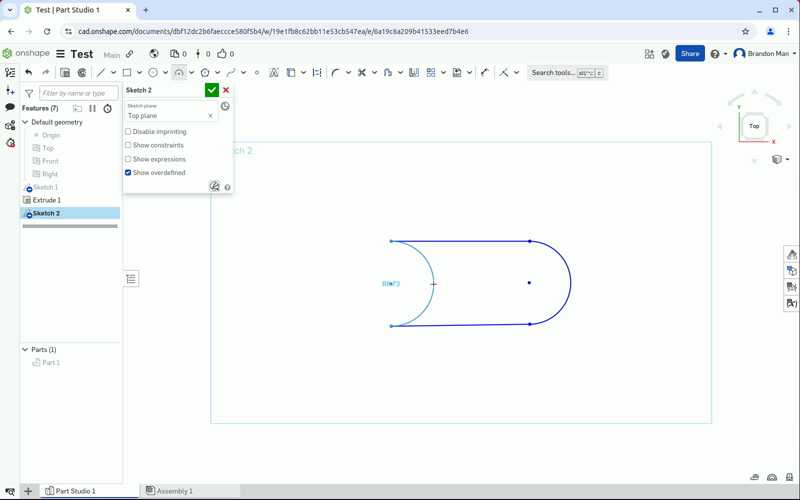
key_up(shift)
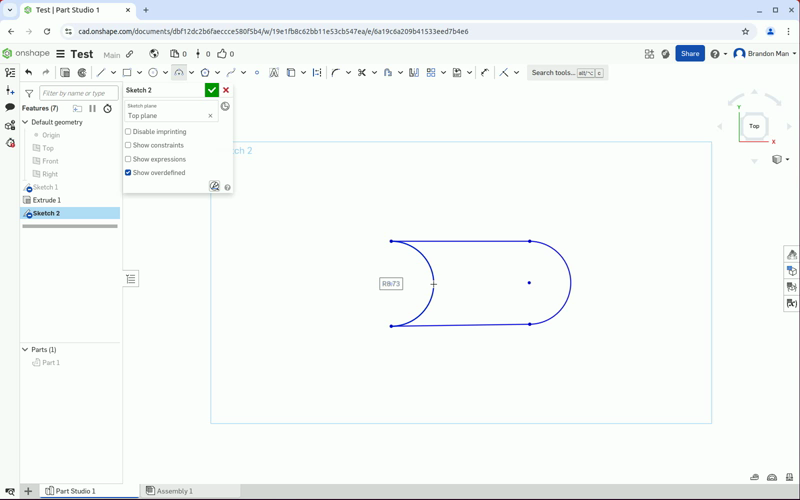
key(esc)
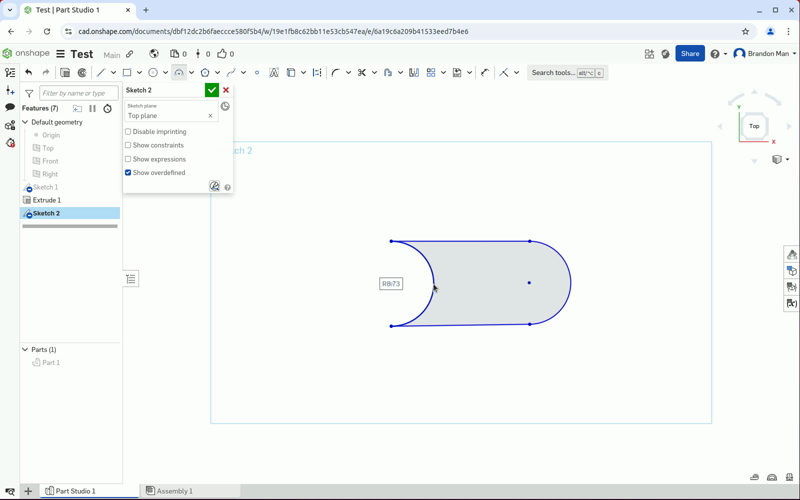
key(c)
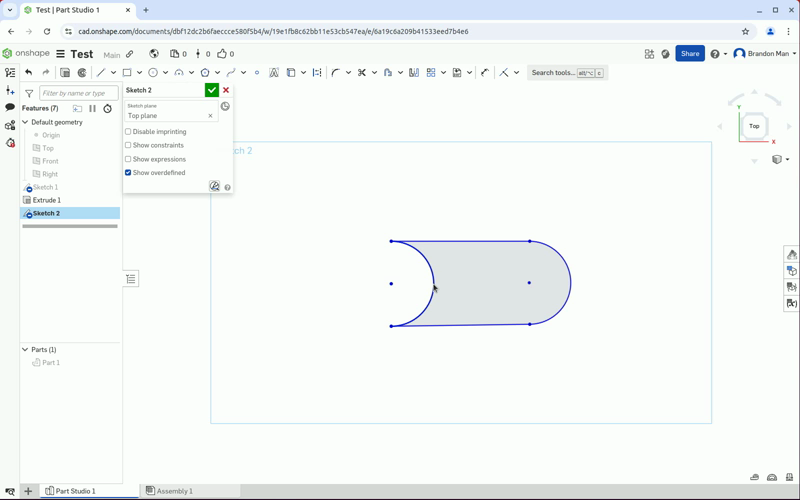
key_down(shift)
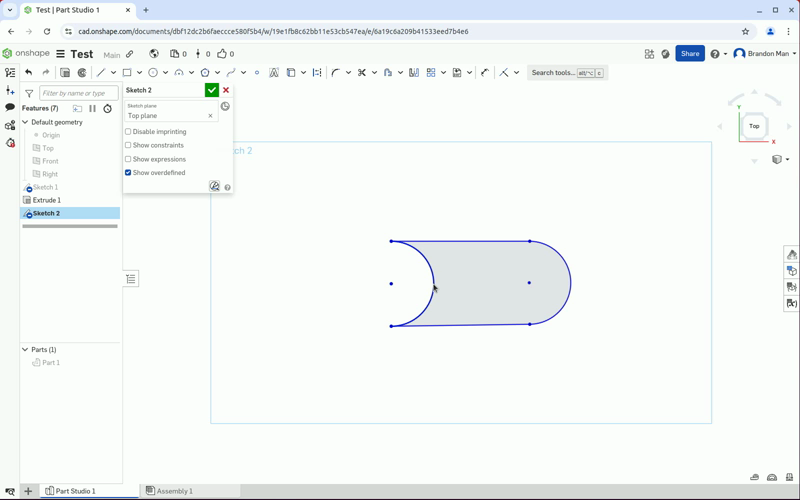
mouse_move(529, 282)
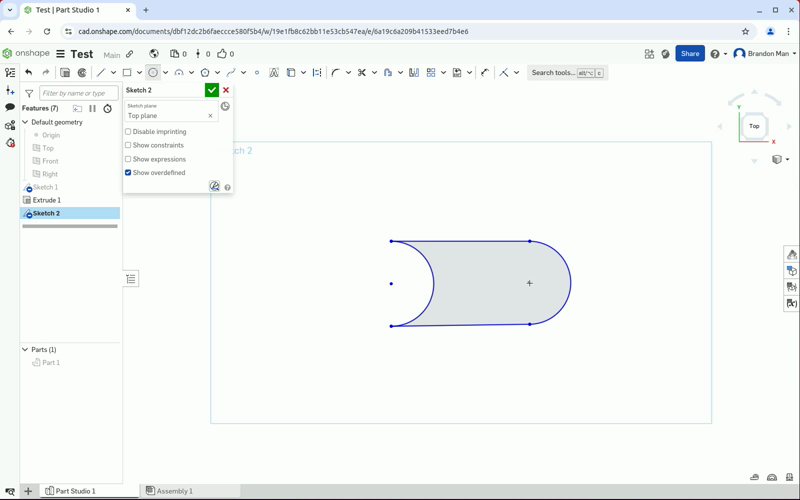
scroll(6)
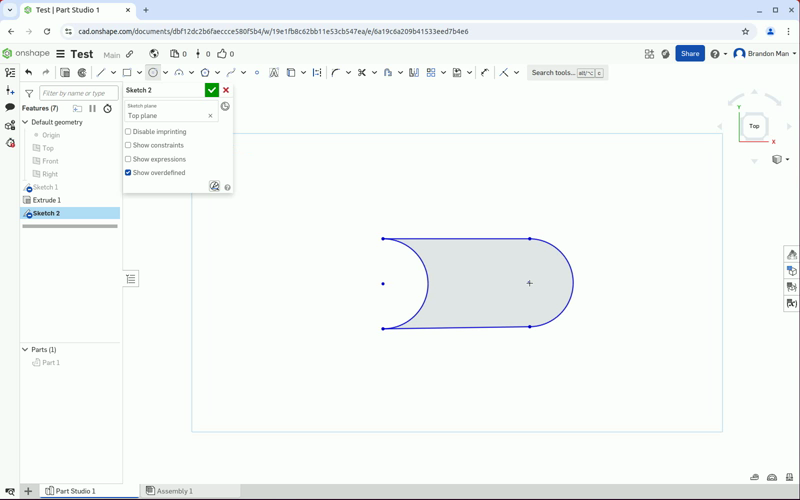
scroll(6)
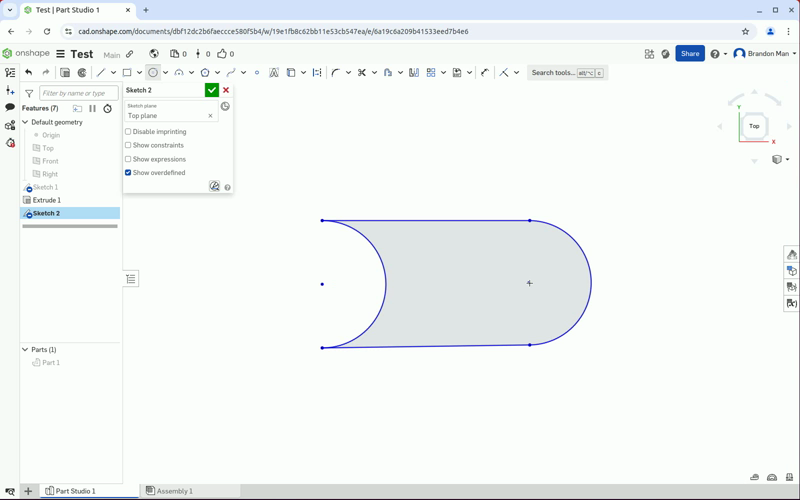
scroll(6)
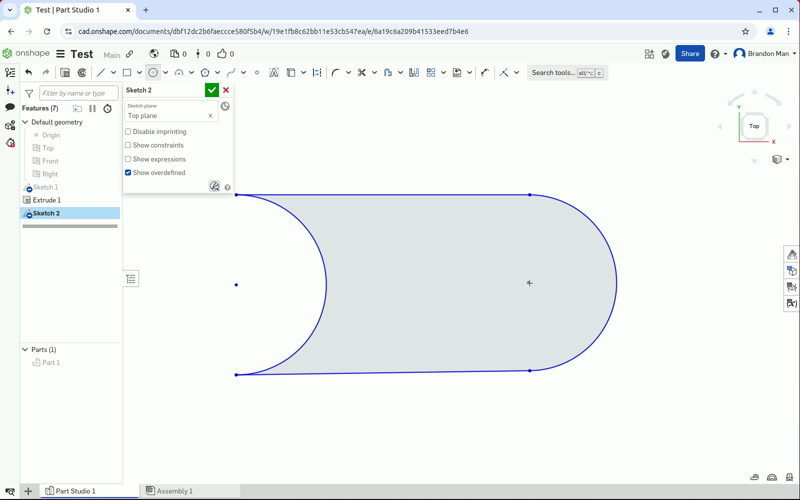
scroll(6)
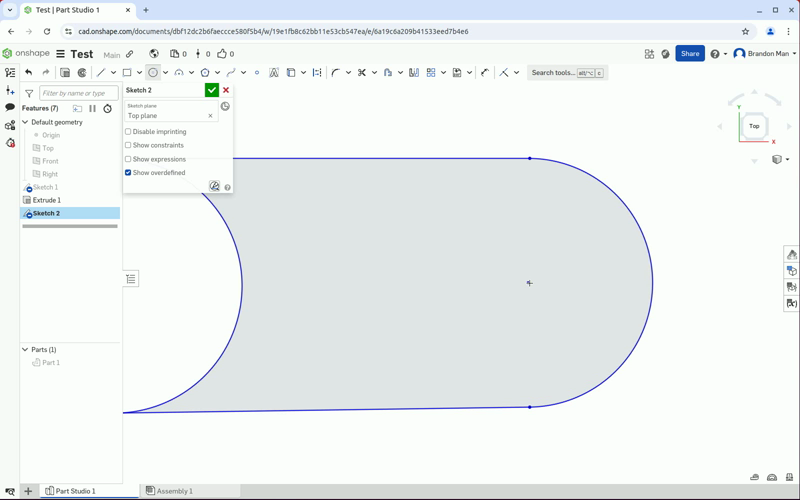
scroll(6)
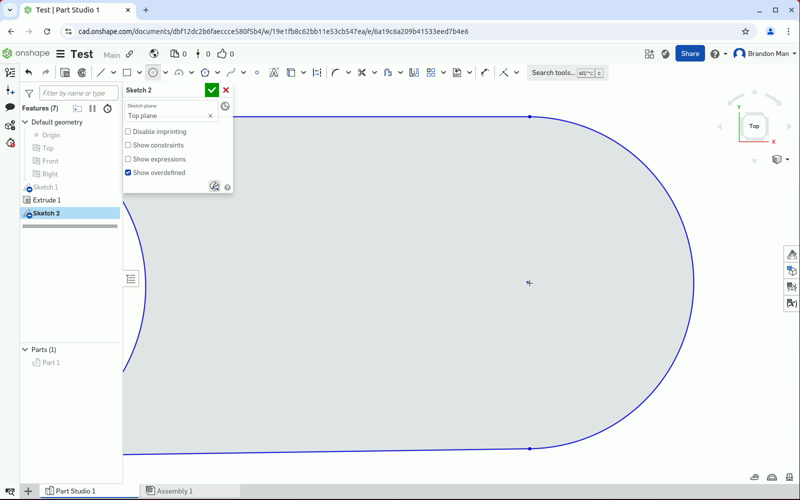
scroll(6)
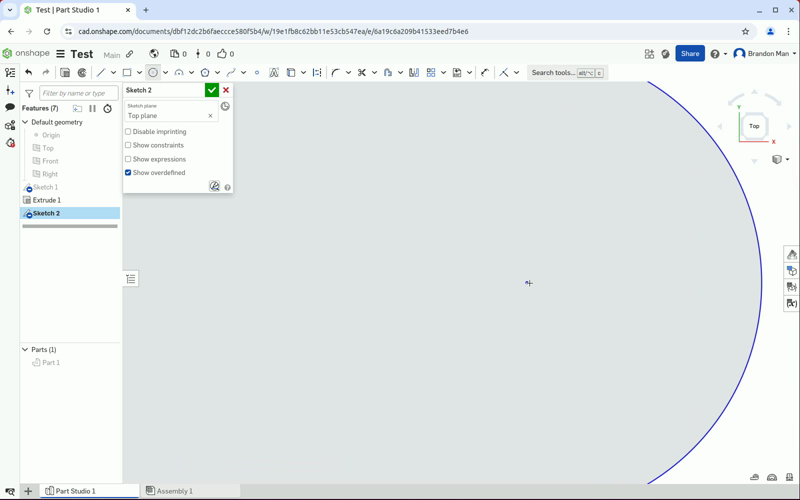
scroll(6)
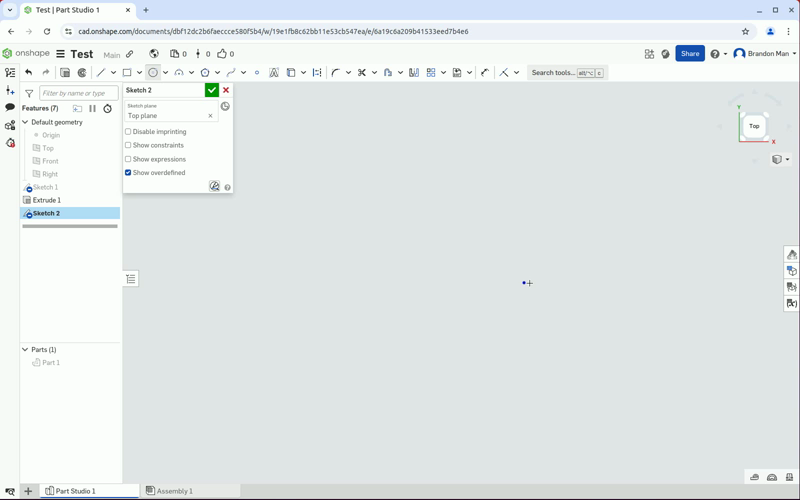
click(529, 282)
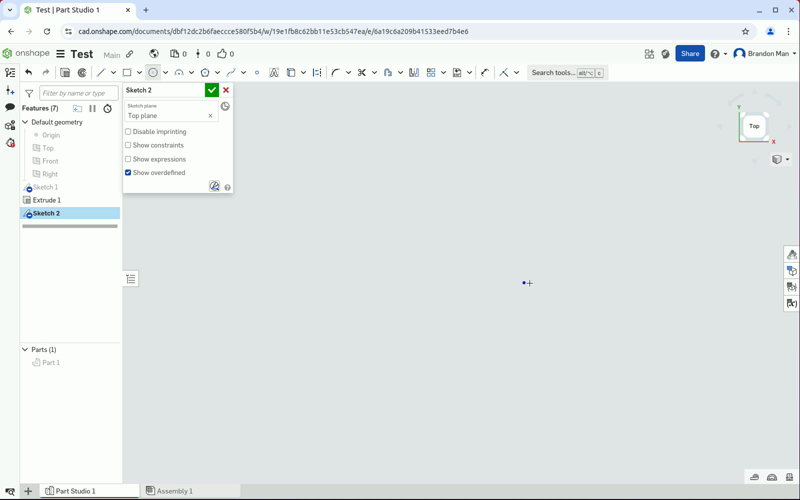
scroll(-6)
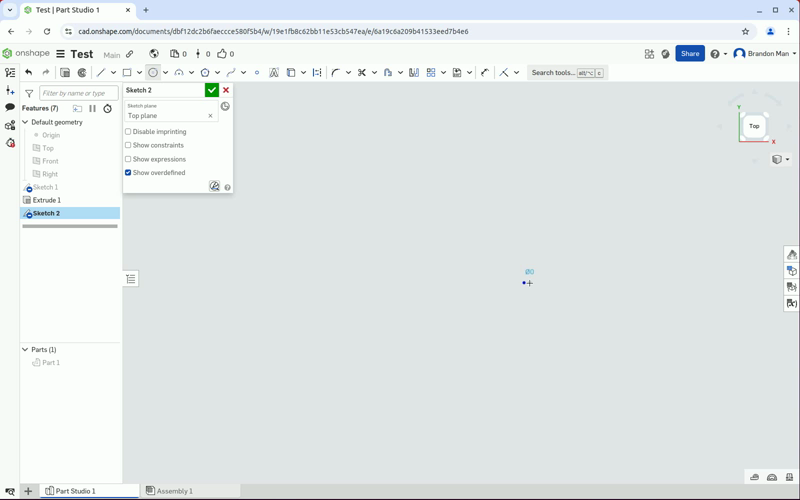
scroll(-6)
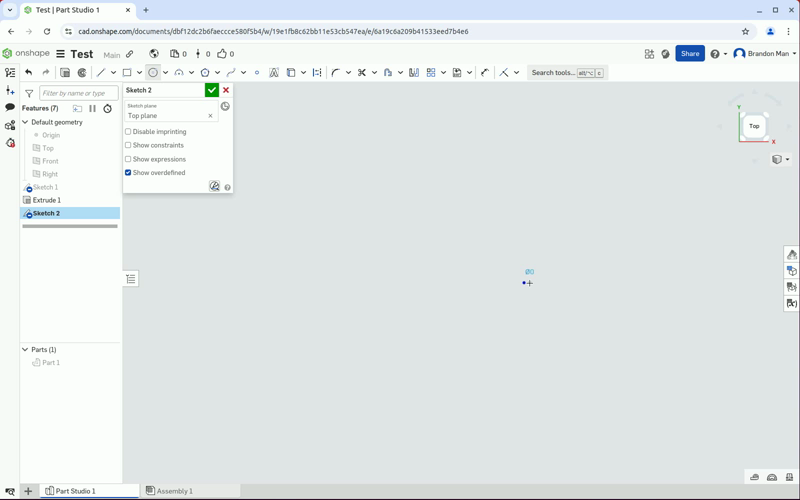
scroll(-6)
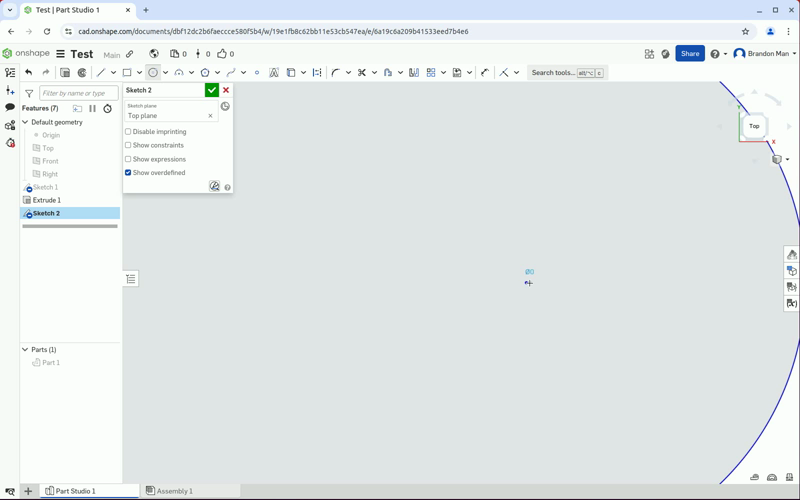
scroll(-6)
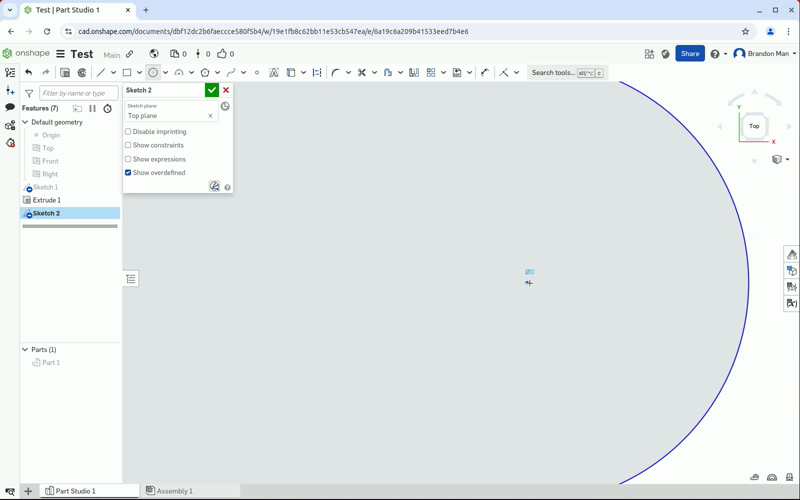
scroll(-6)
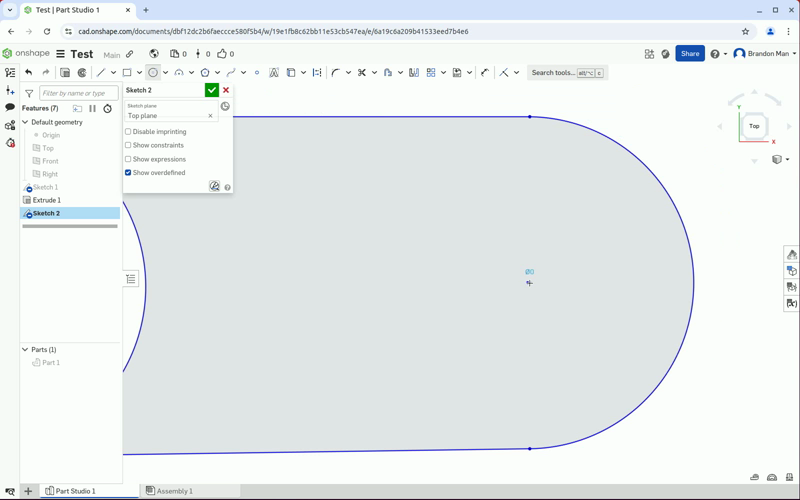
scroll(-6)
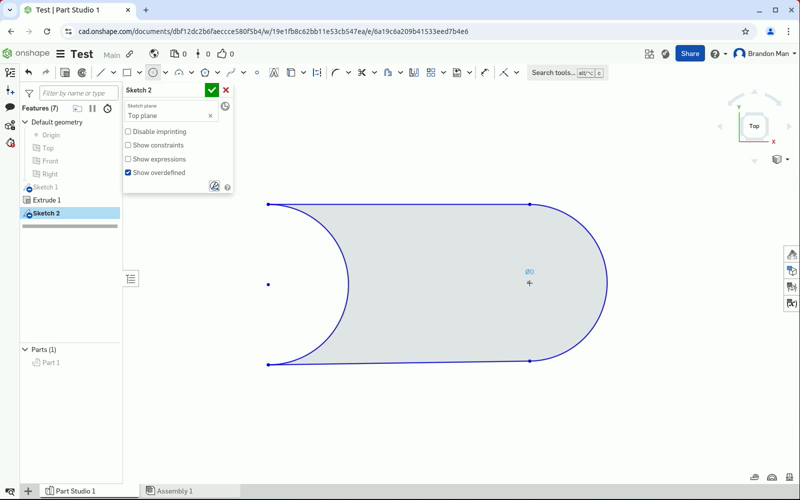
scroll(-6)
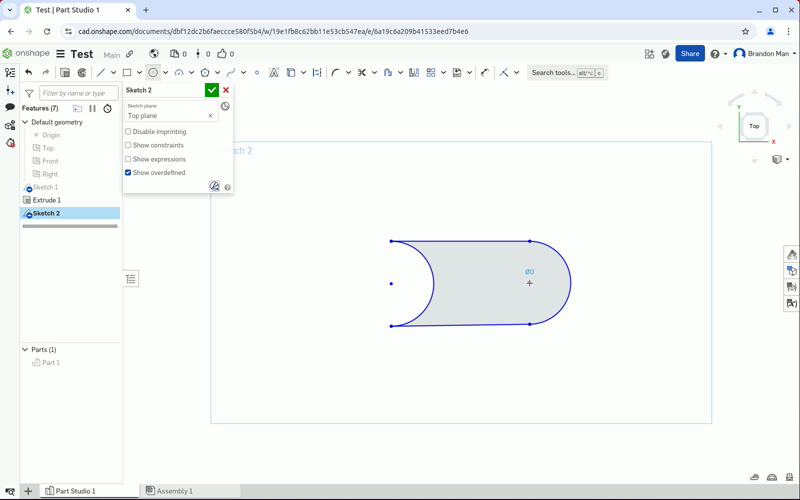
key_up(shift)
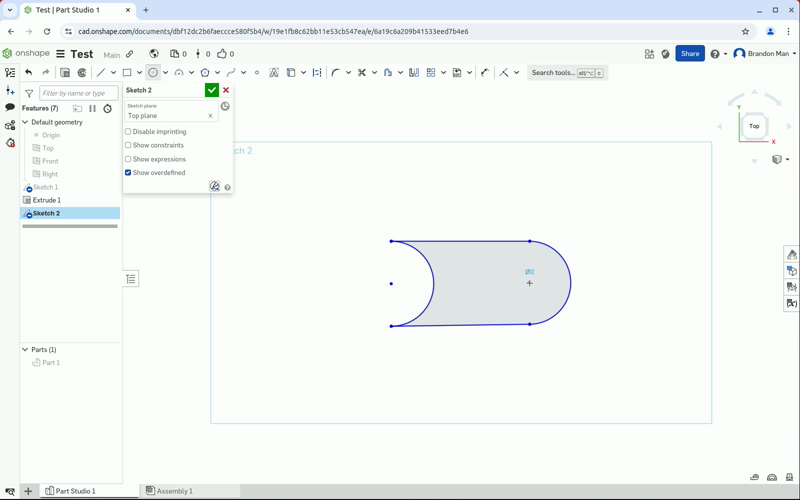
mouse_move(554, 282)
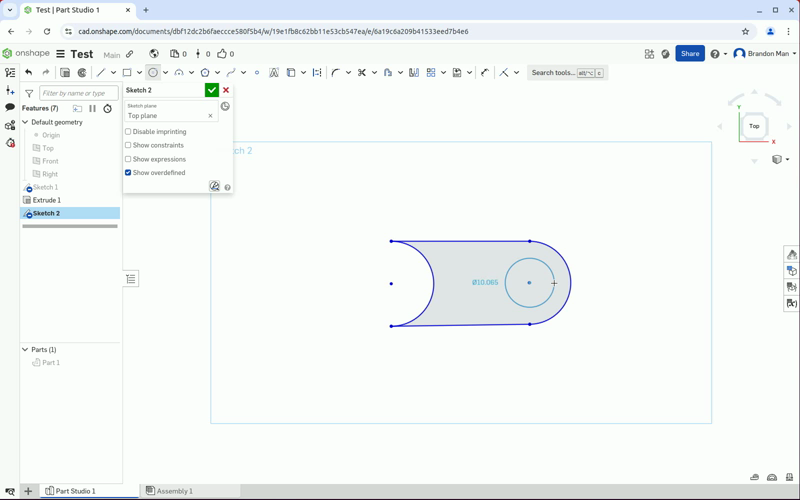
click(554, 282)
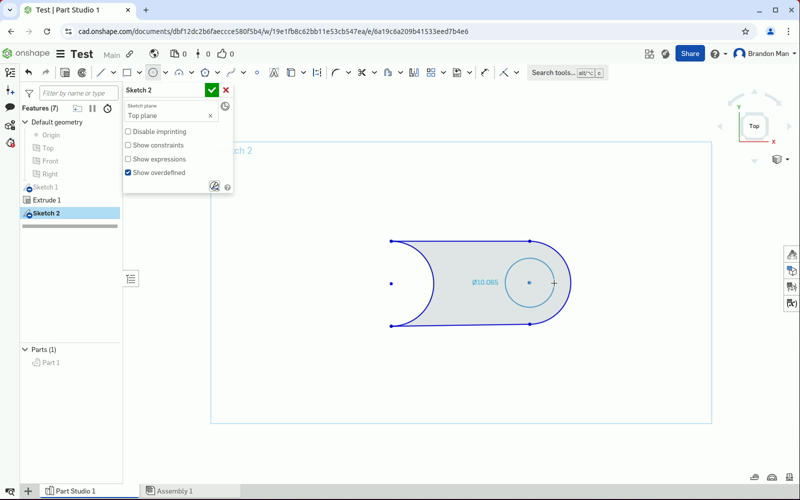
key(esc)
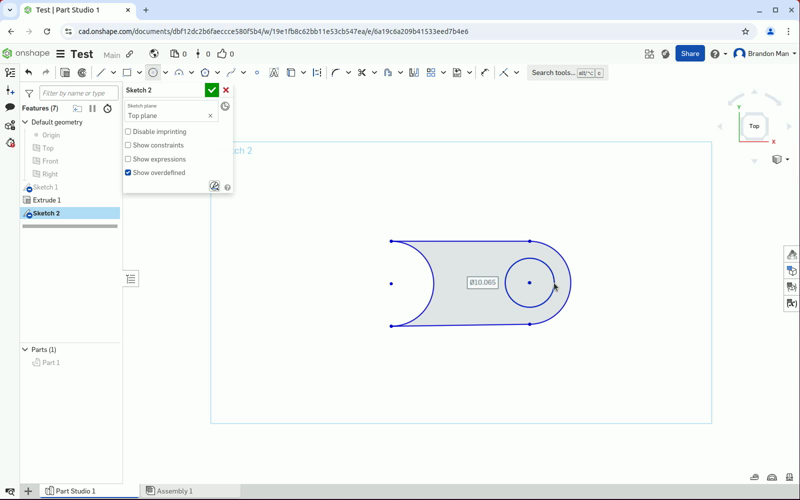
mouse_move(445, 280)
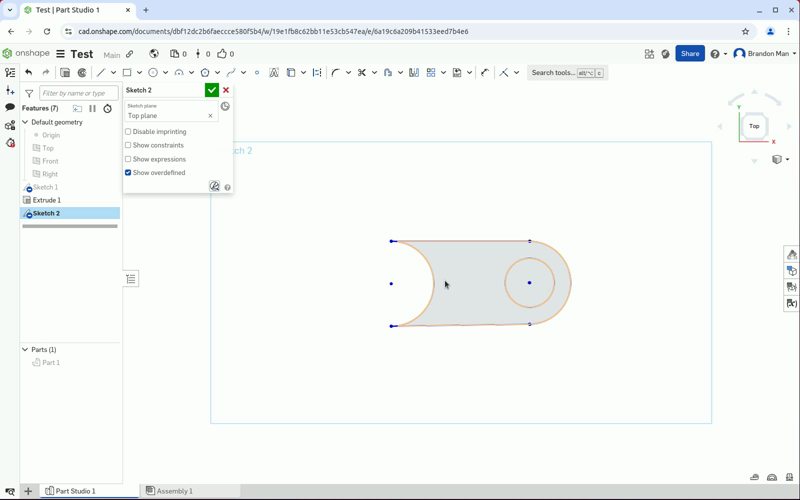
click(445, 280)
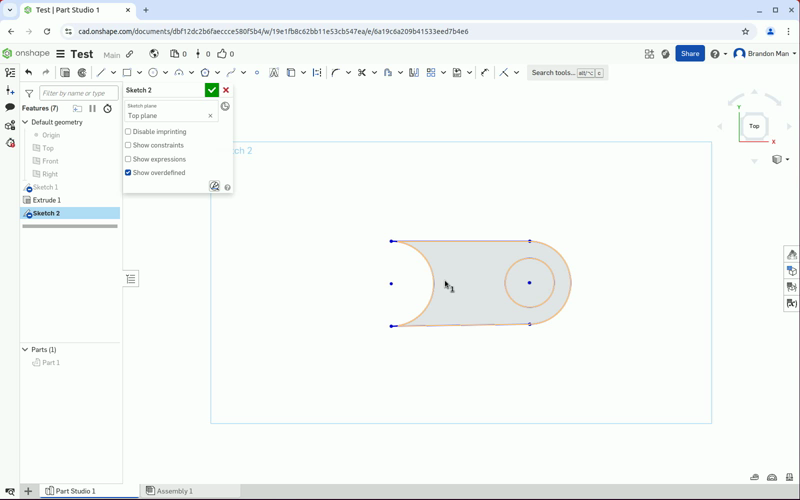
mouse_move(73, 352)
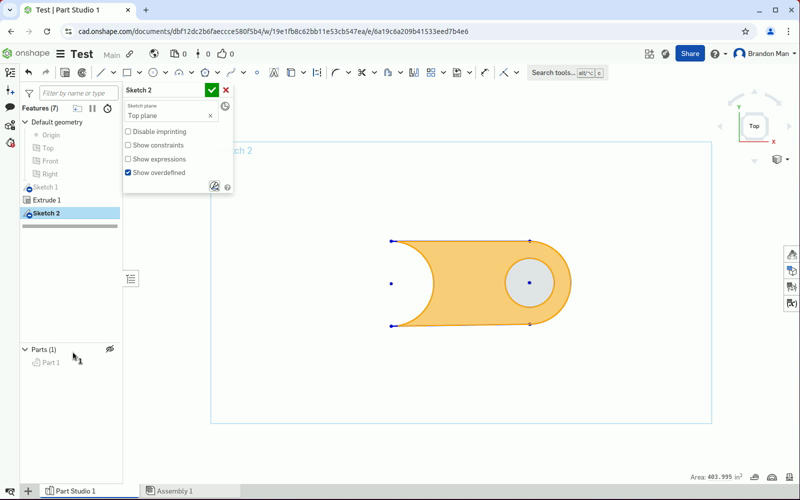
key(shift+y)
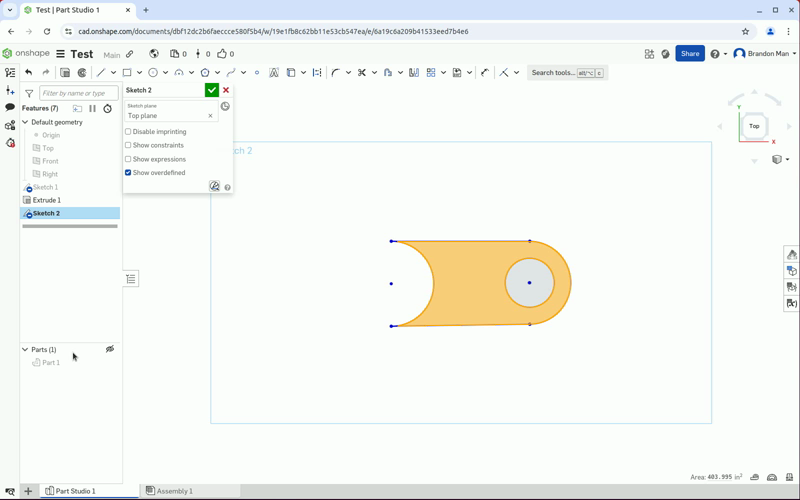
key(shift+e)
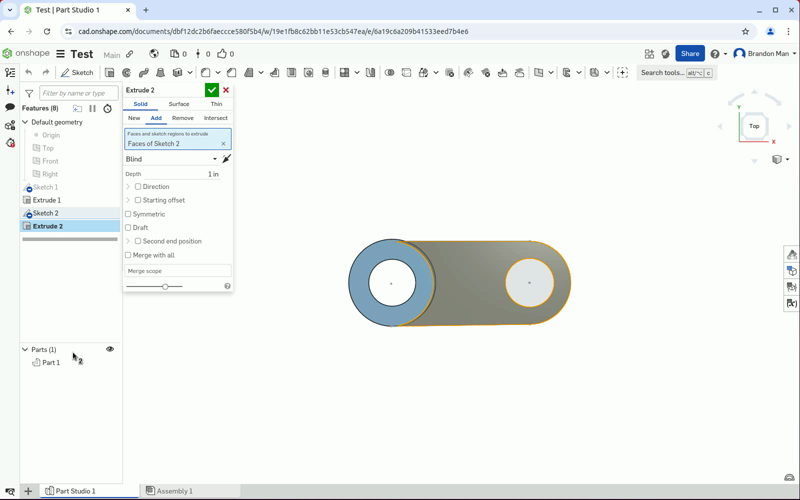
mouse_move(143, 106)
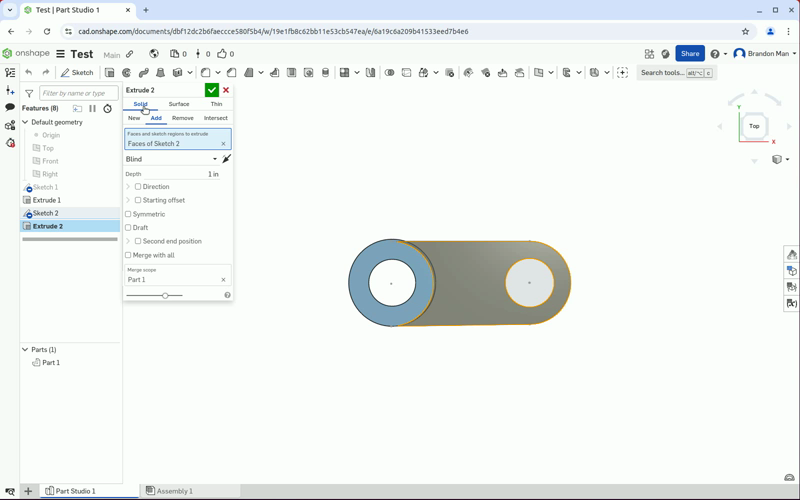
click(143, 106)
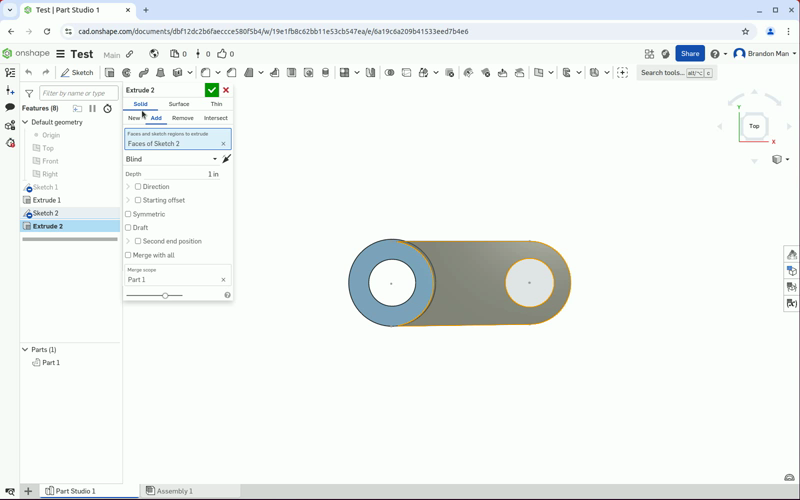
mouse_move(137, 120)
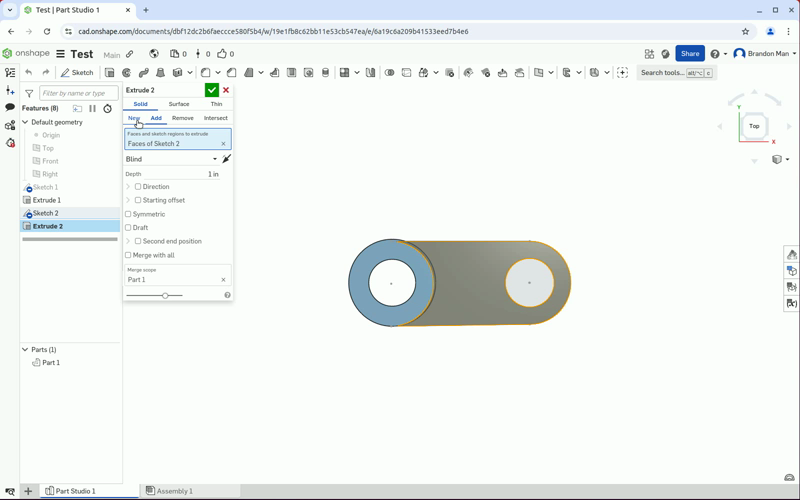
click(137, 120)
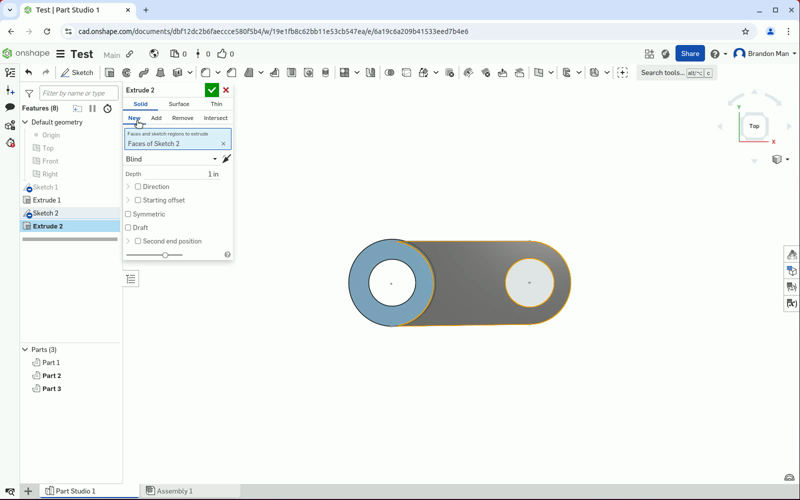
key(tab, 4)
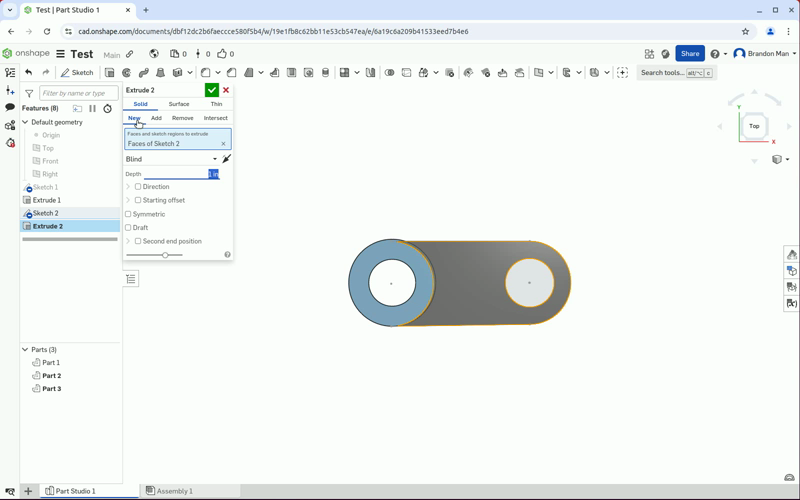
text(7.703)
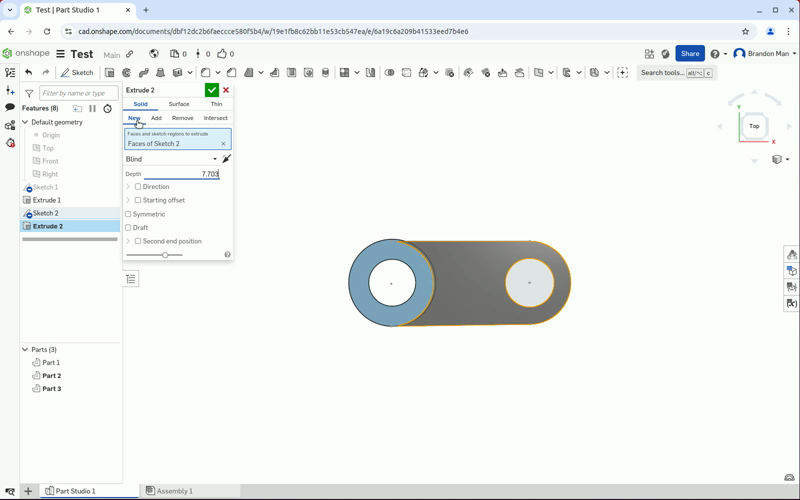
key(enter)
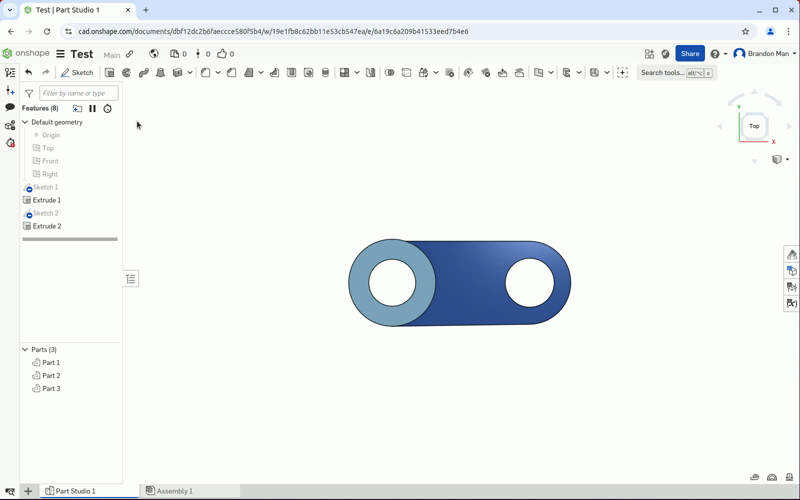
key(shift+h)
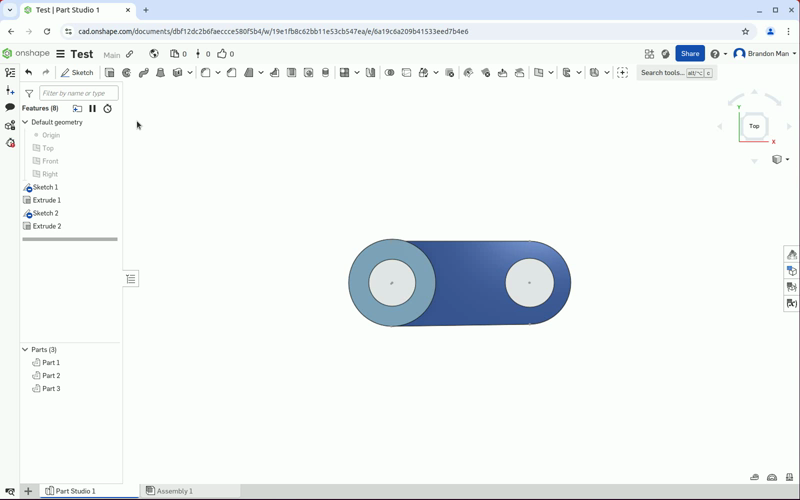
key(shift+h)
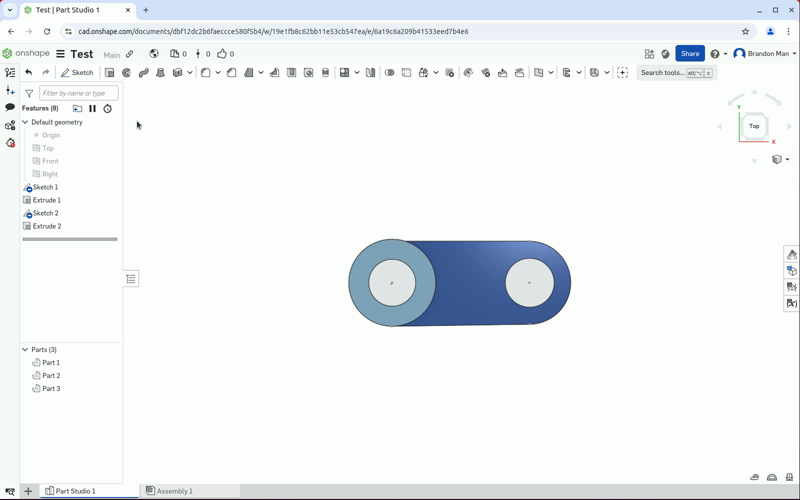
key(shift+7)
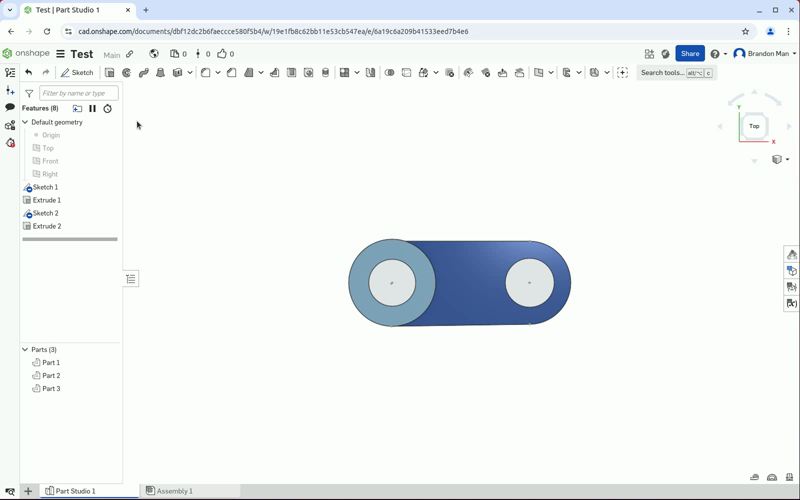
key(up, 3)
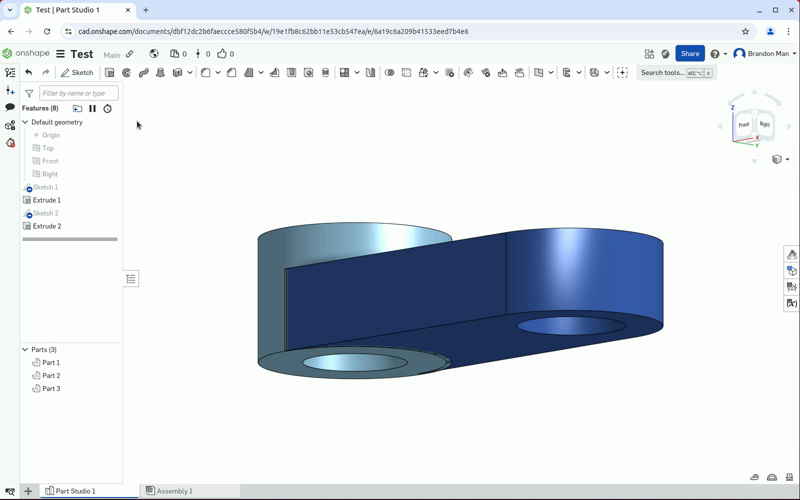
key(left, 3)
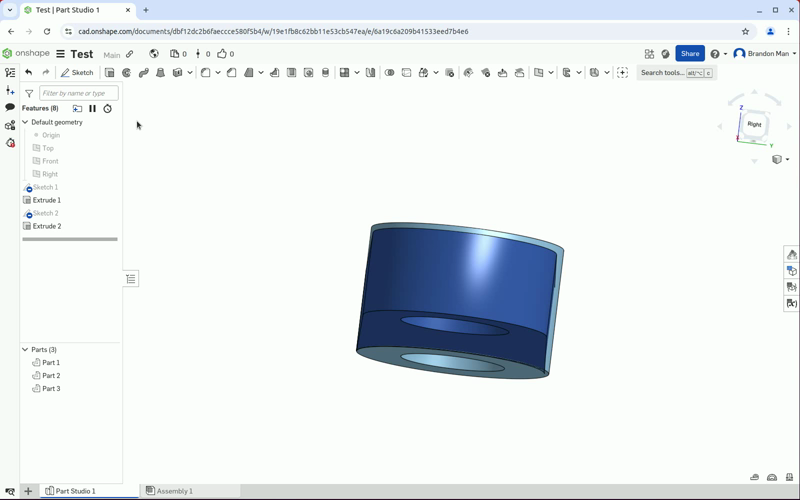
key(right, 3)
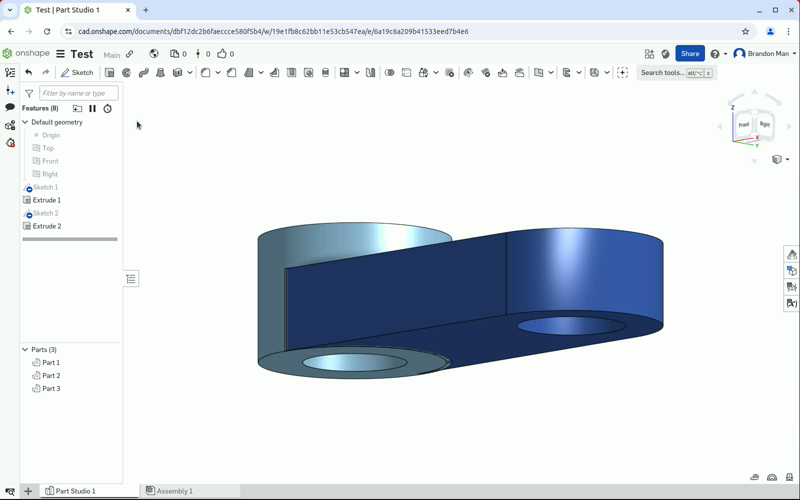
key(down, 3)
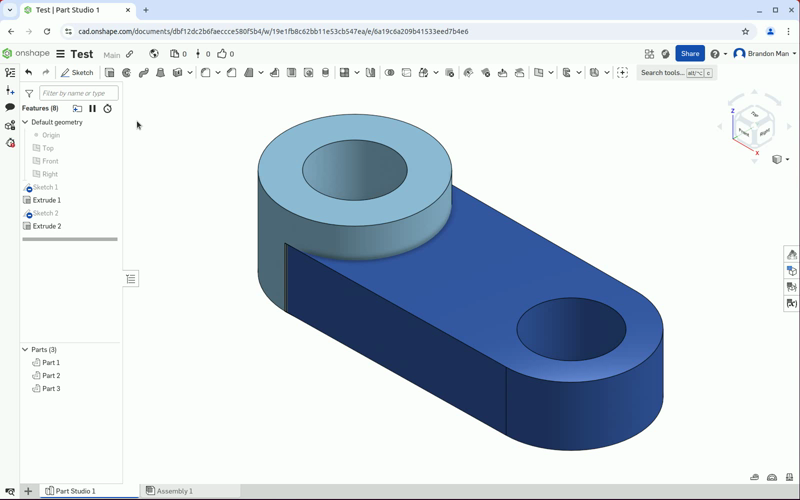
mouse_move(73, 189)
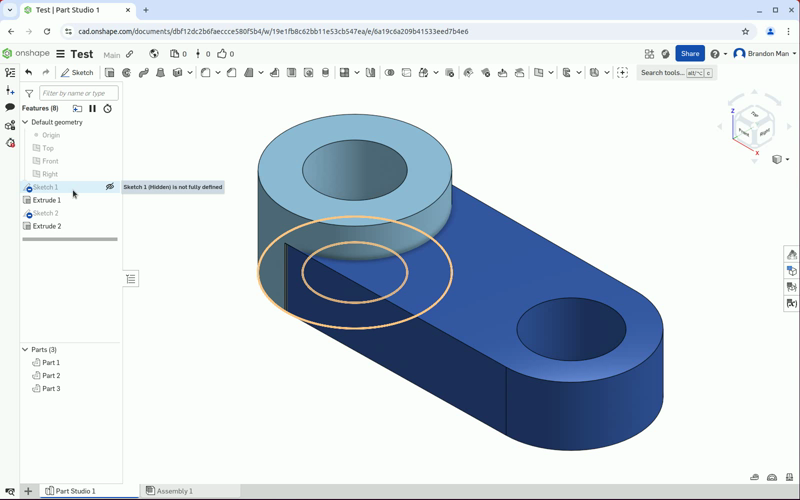
click(73, 189)